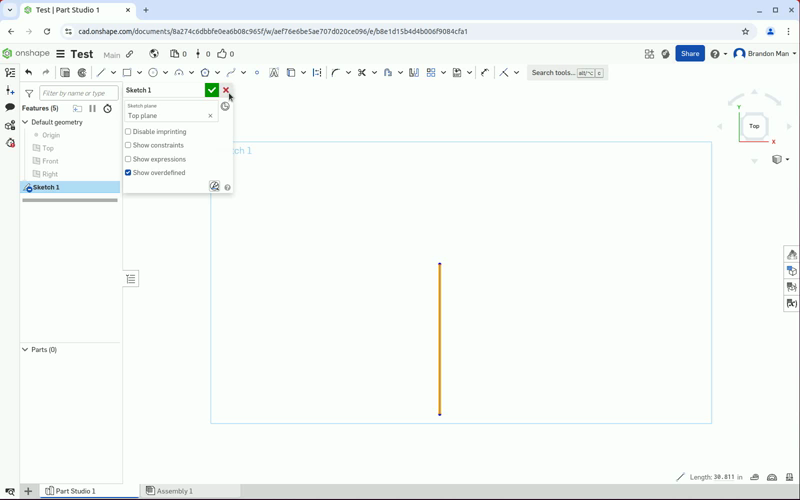
key(shift+h)
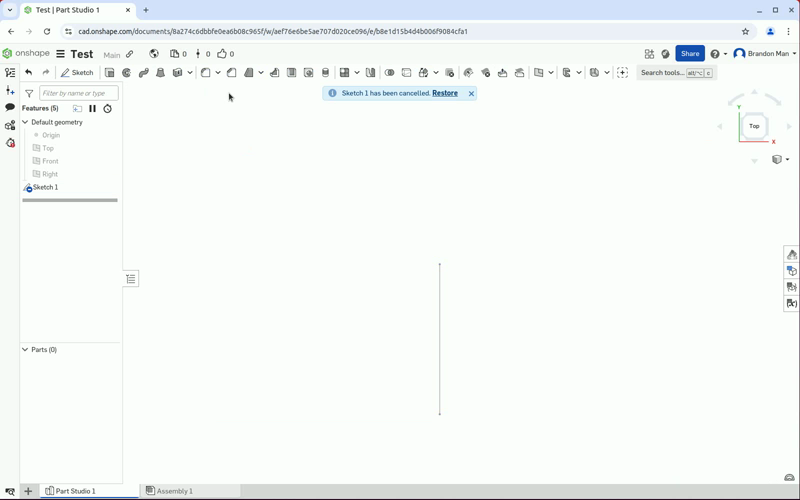
key(shift+s)
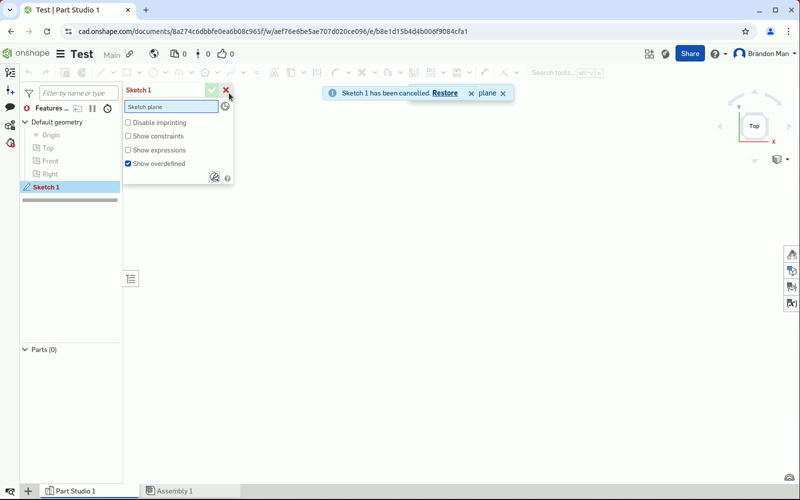
mouse_move(73, 150)
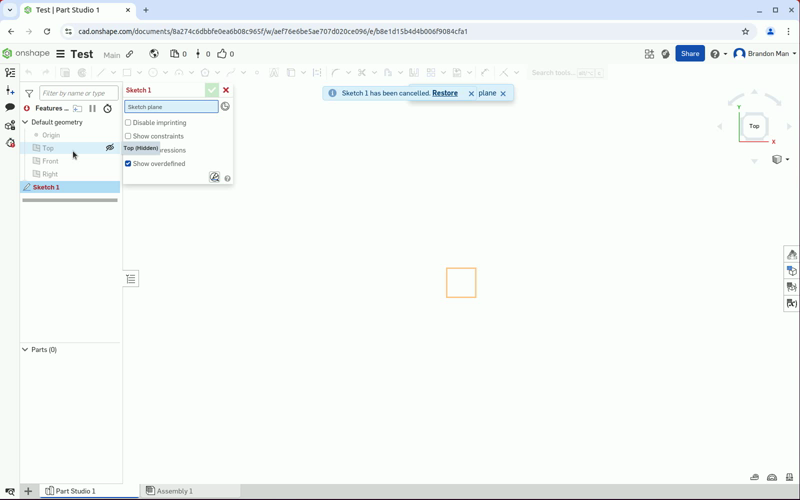
click(73, 150)
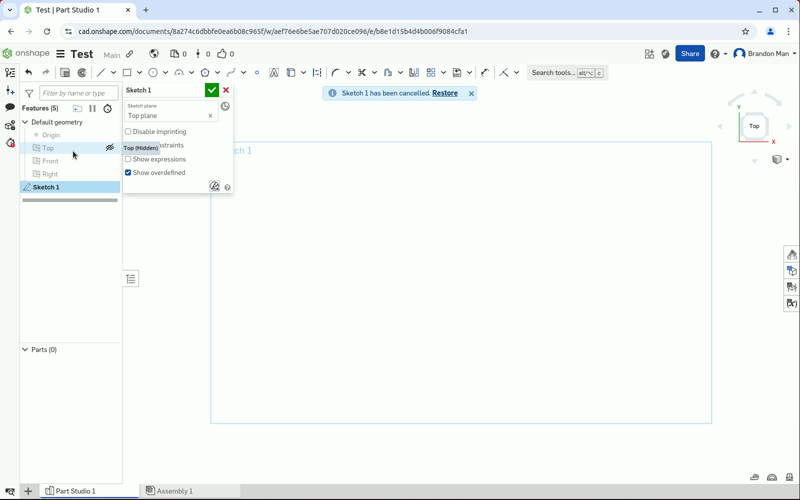
mouse_move(73, 352)
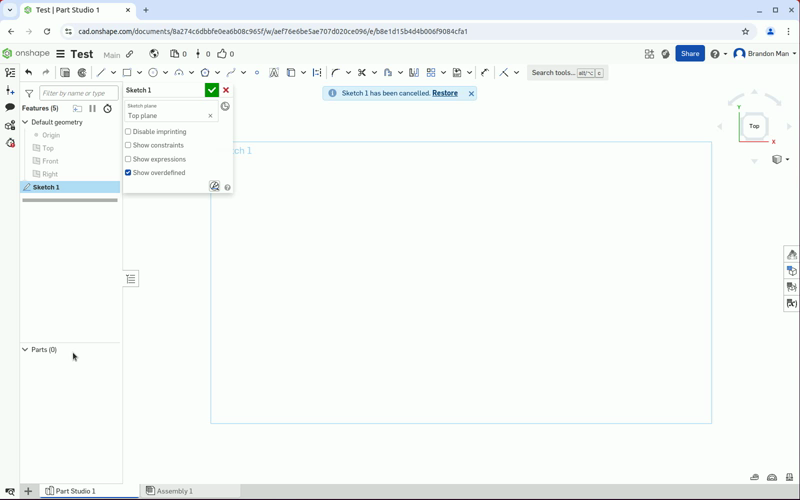
key(y)
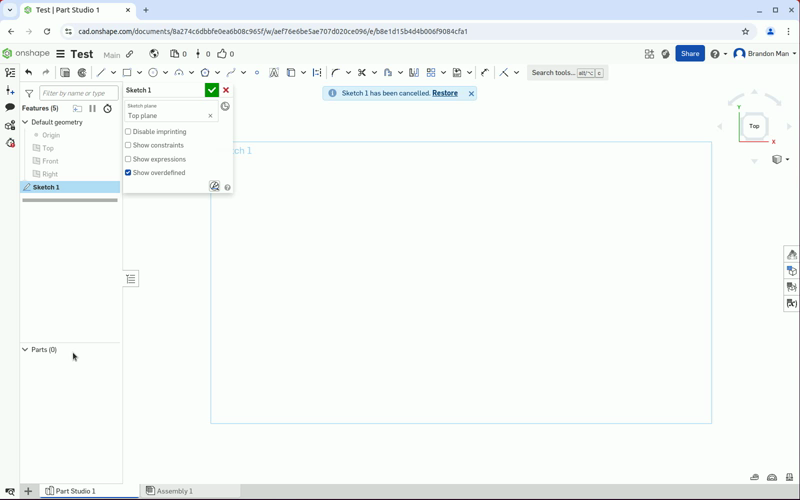
key(l)
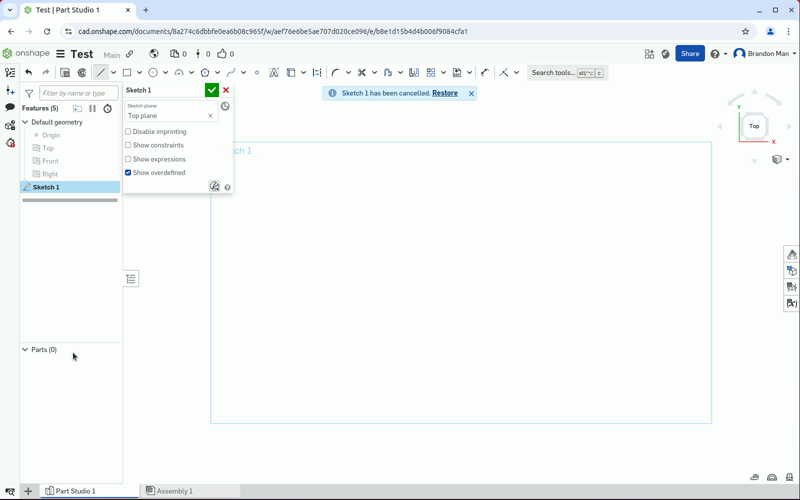
key_down(shift)
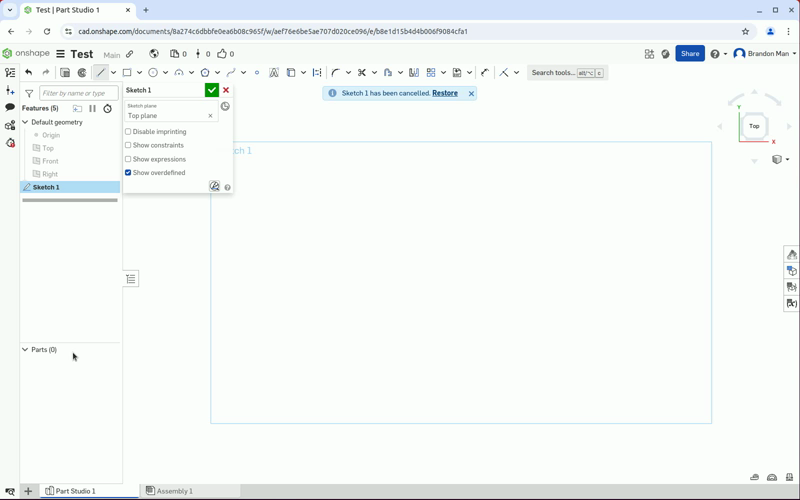
mouse_move(460, 321)
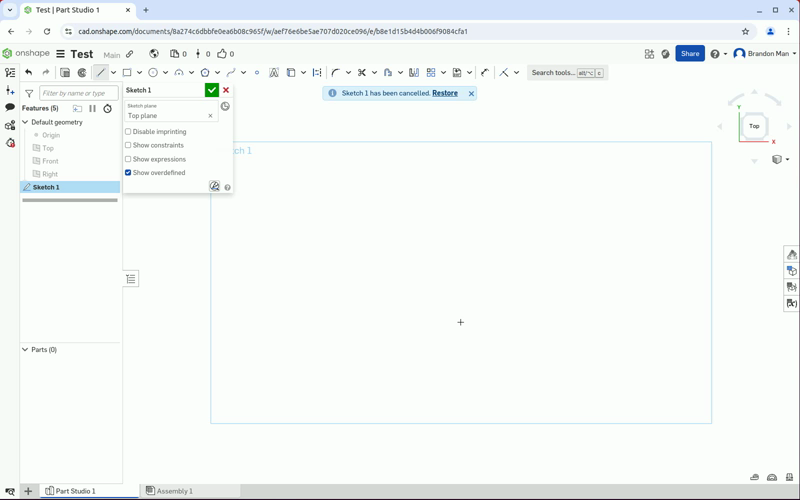
click(460, 321)
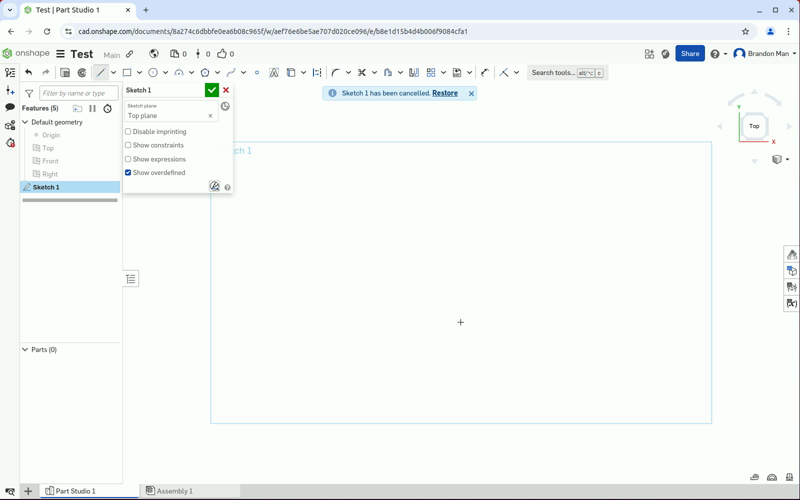
key_up(shift)
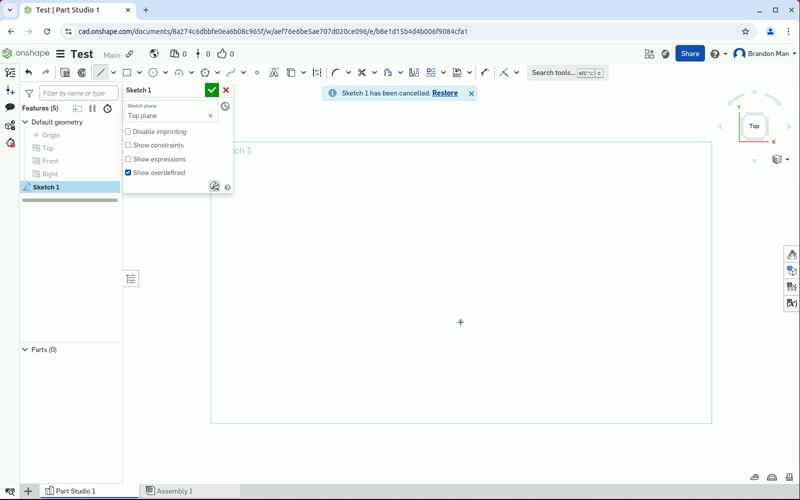
key_down(shift)
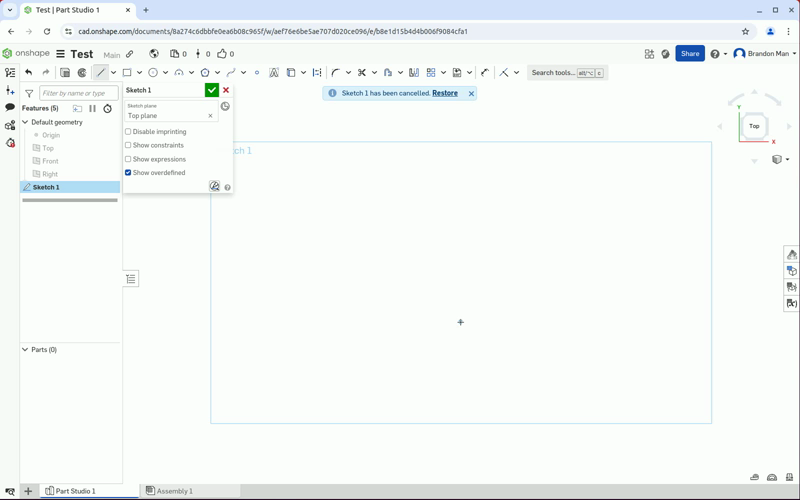
mouse_move(490, 321)
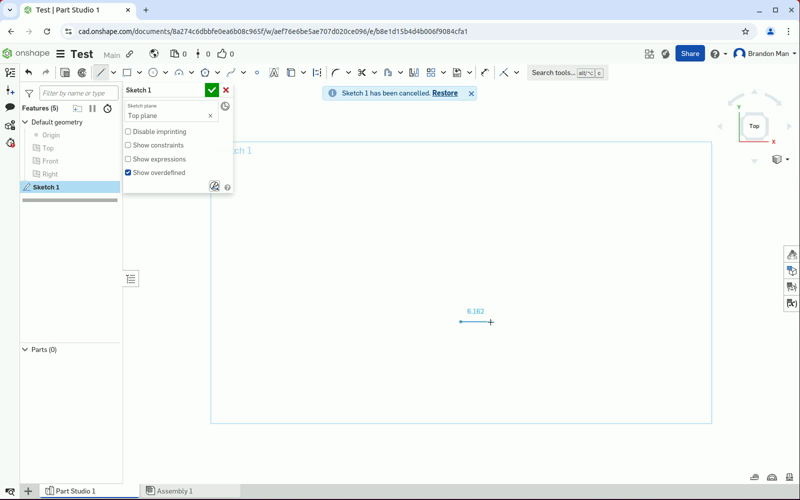
mouse_move(519, 321)
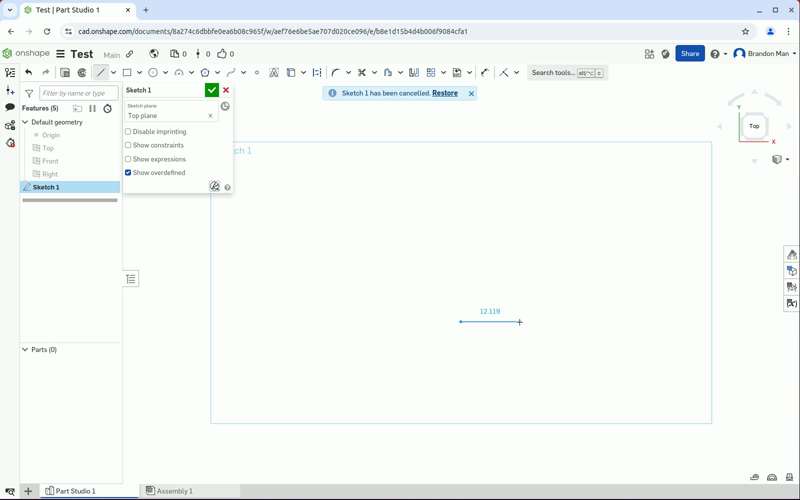
click(519, 321)
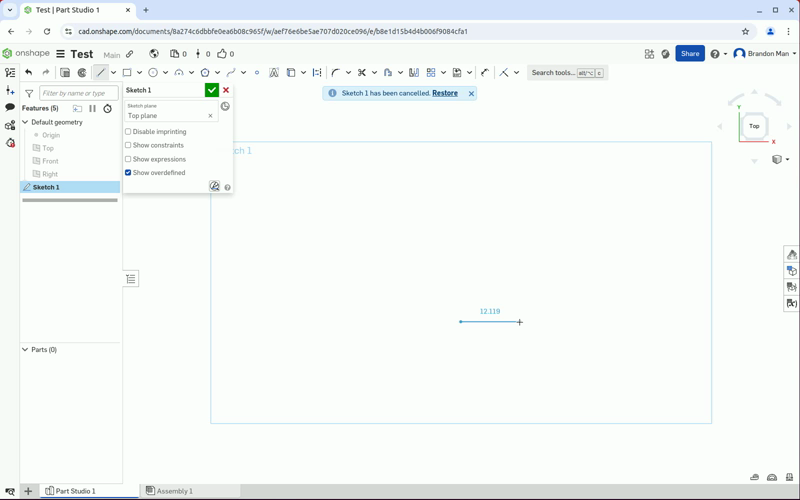
key_up(shift)
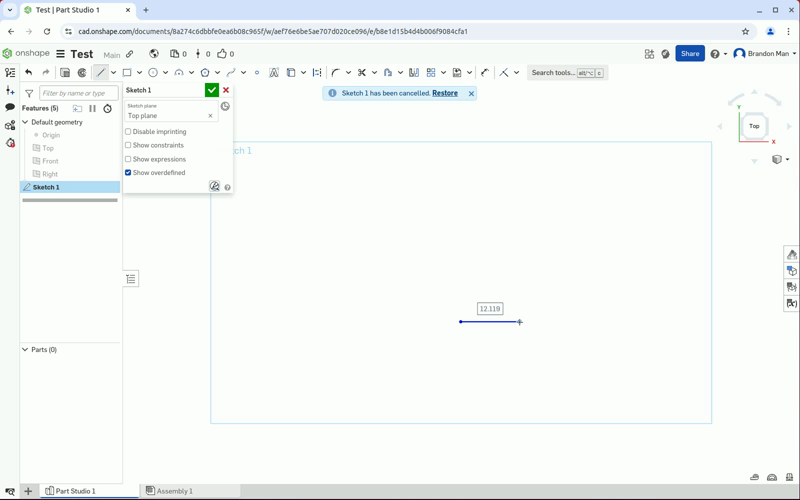
key_down(shift)
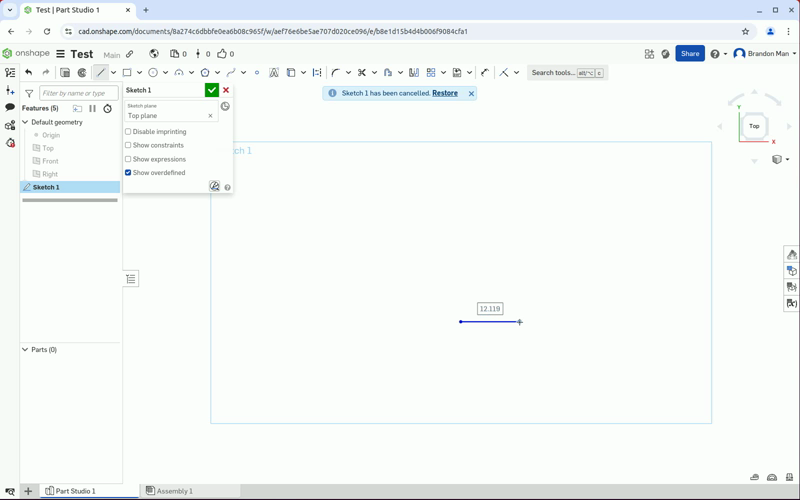
mouse_move(519, 260)
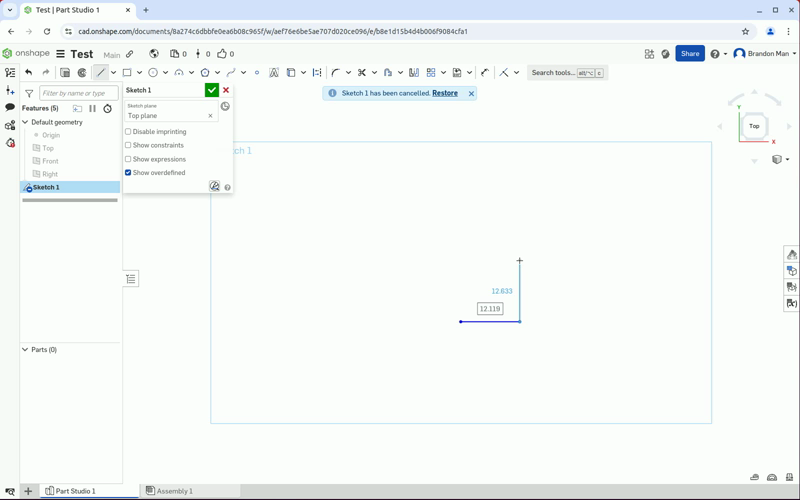
click(519, 260)
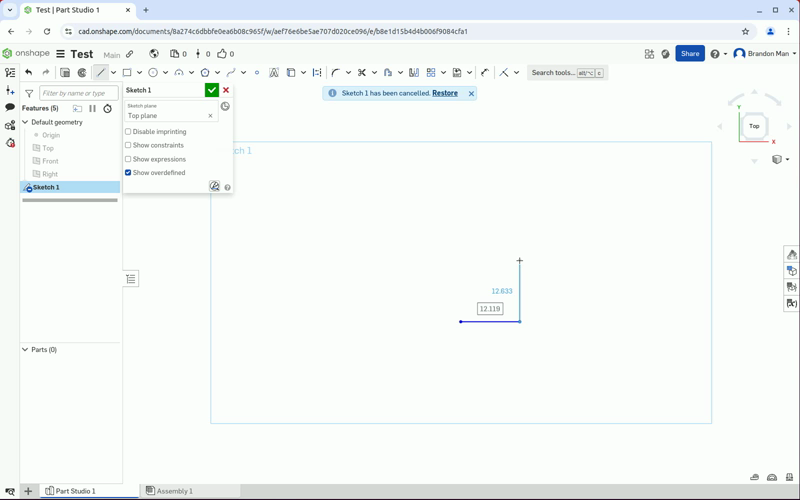
key_up(shift)
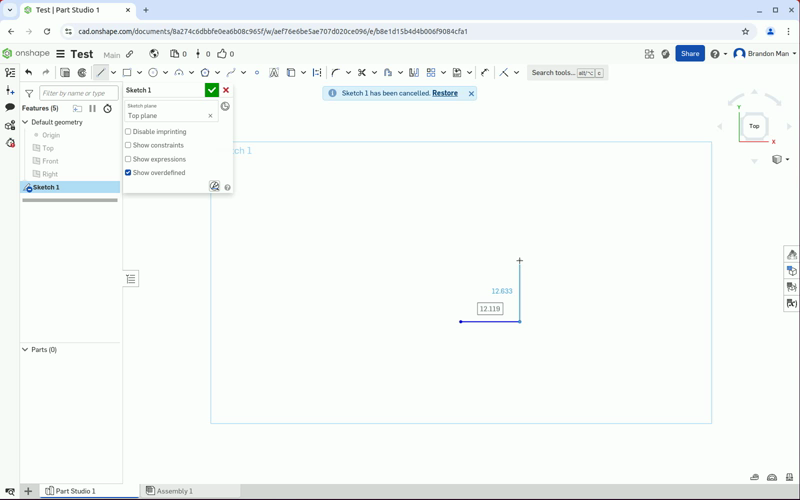
key_down(shift)
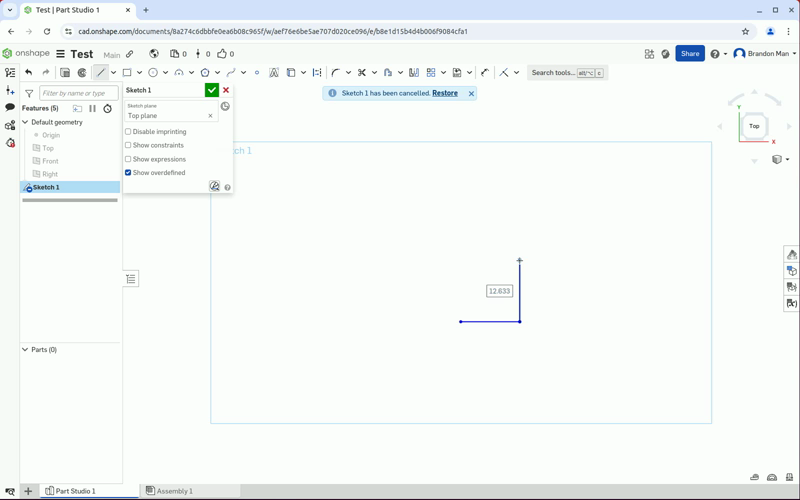
mouse_move(549, 260)
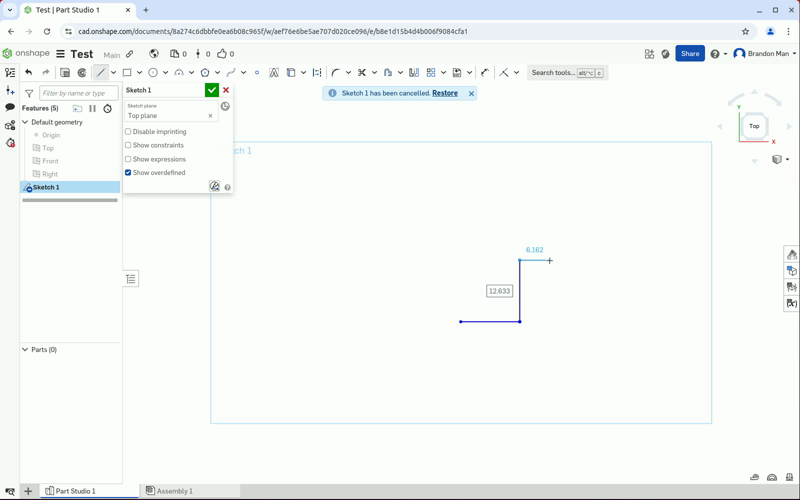
mouse_move(460, 260)
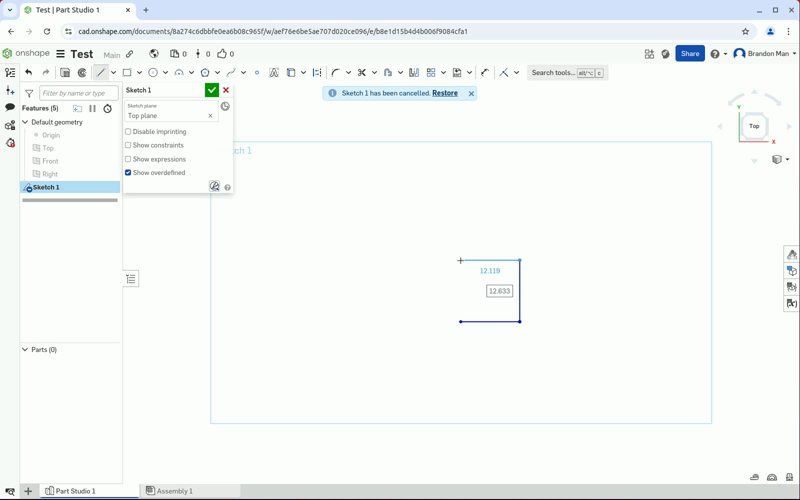
click(460, 260)
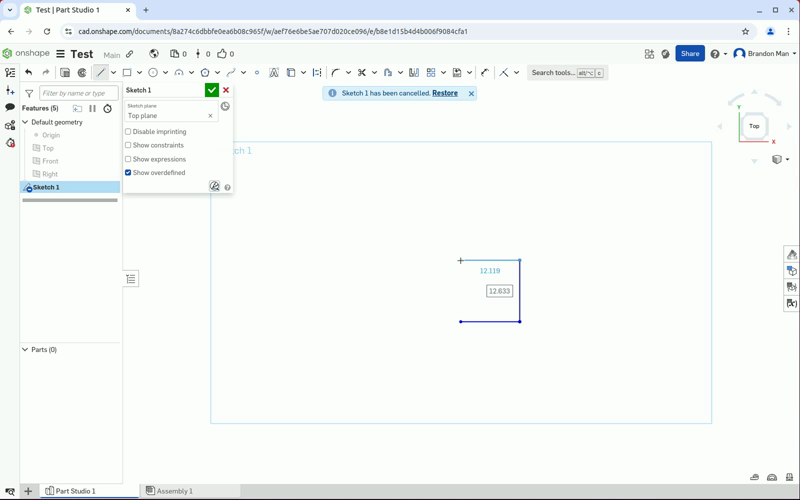
key_up(shift)
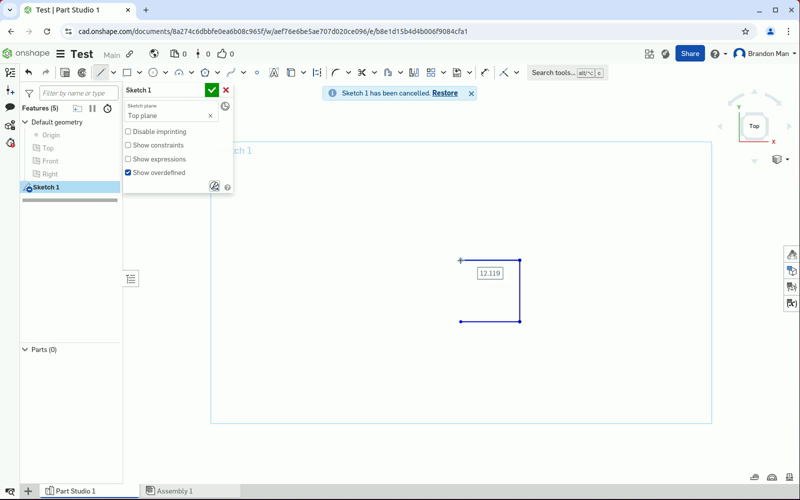
key_down(shift)
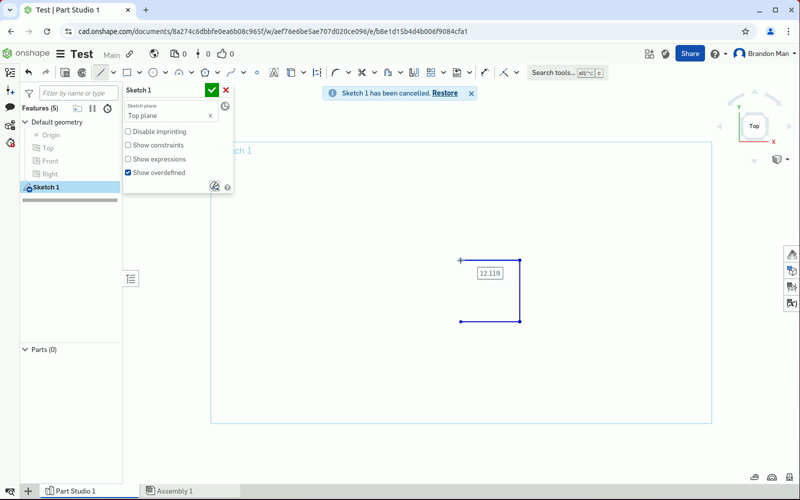
mouse_move(460, 321)
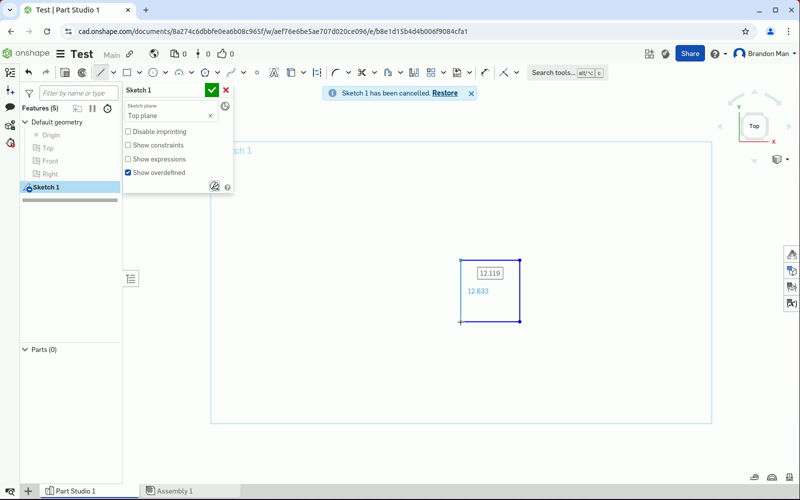
key_up(shift)
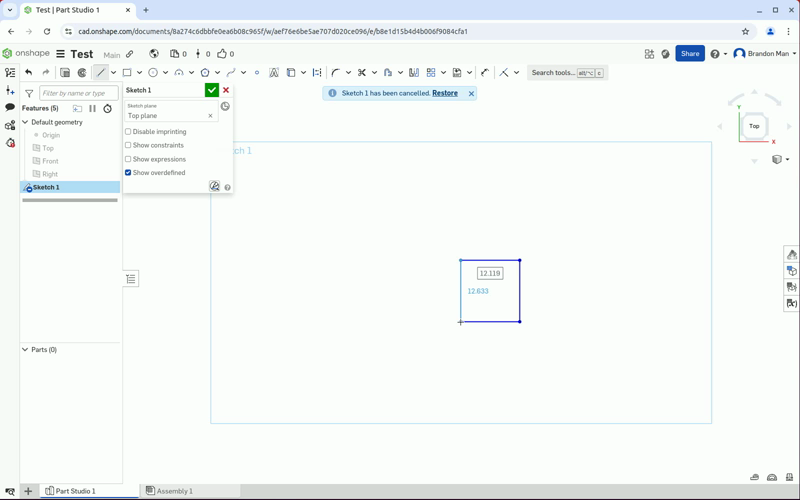
click(460, 321)
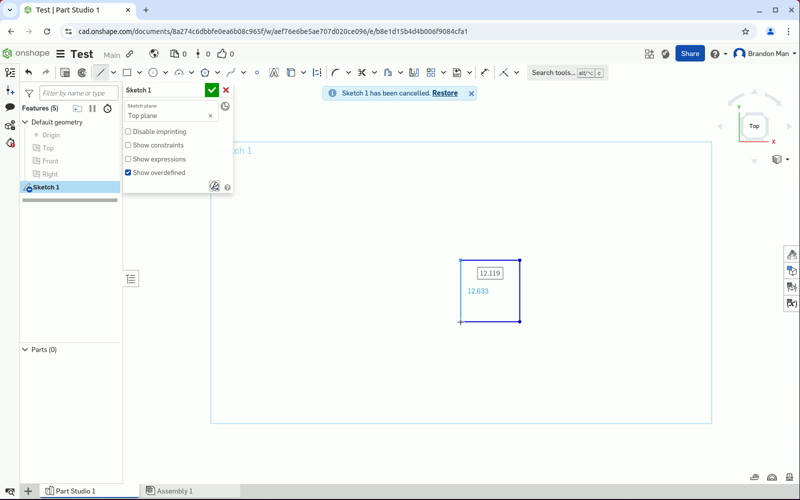
key(esc)
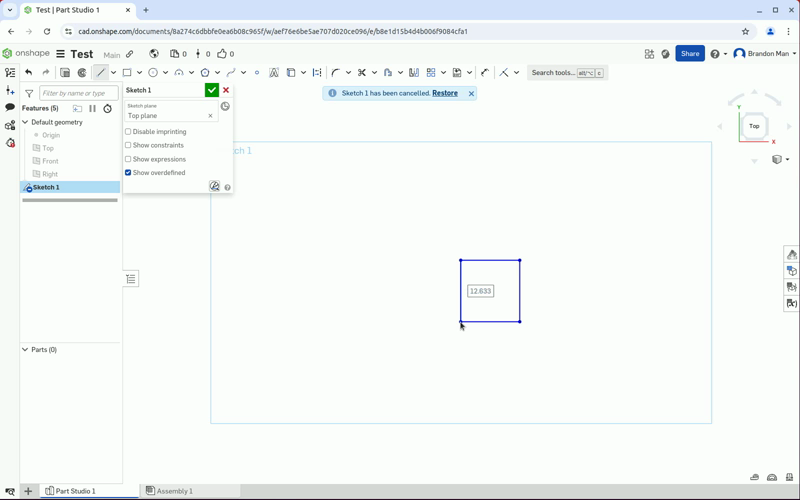
mouse_move(487, 295)
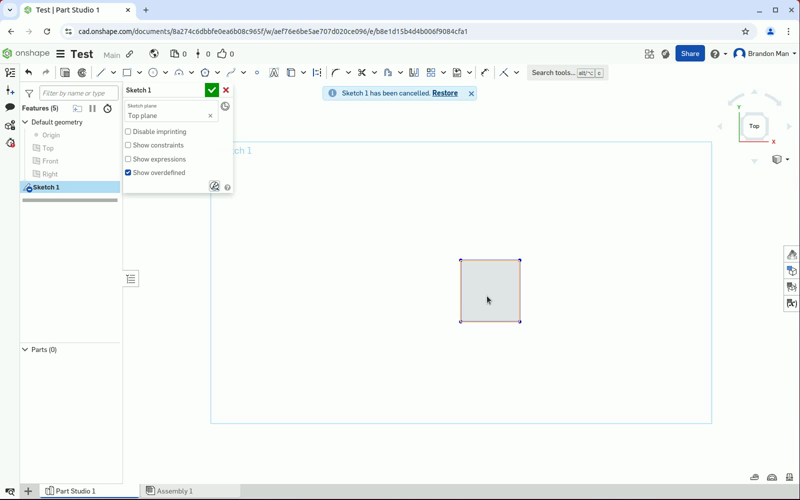
click(487, 295)
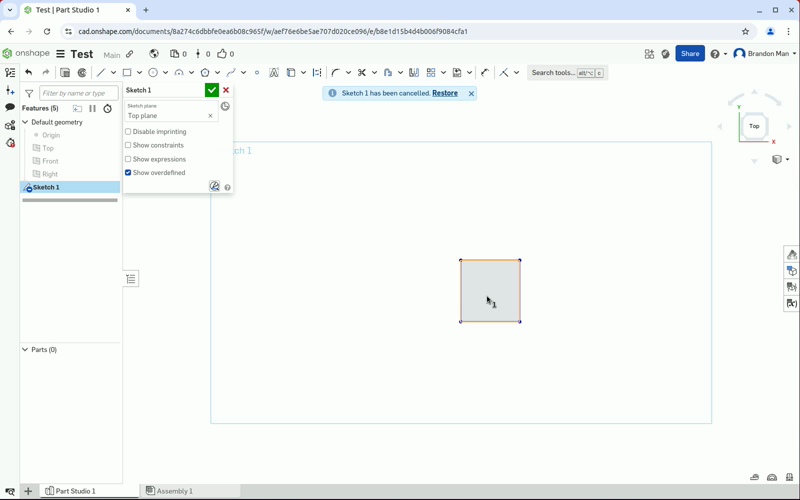
mouse_move(73, 352)
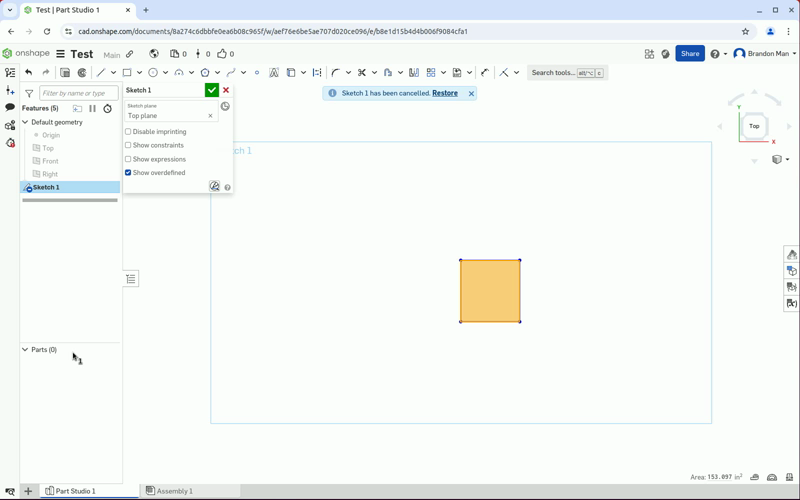
key(shift+y)
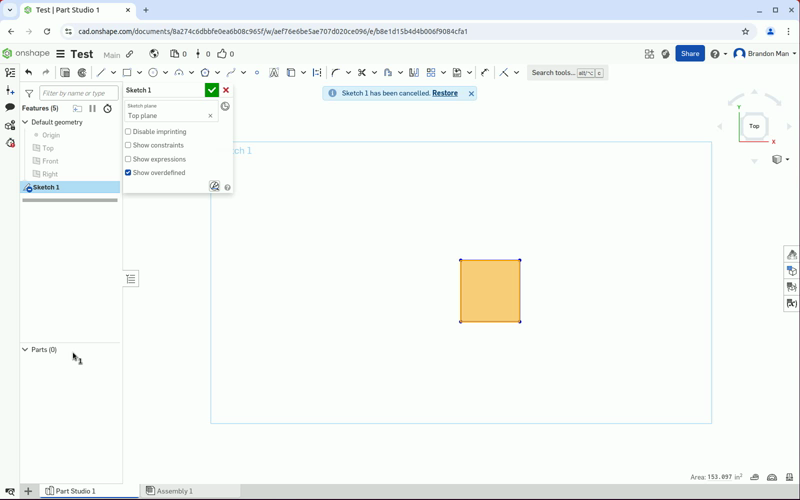
key(shift+e)
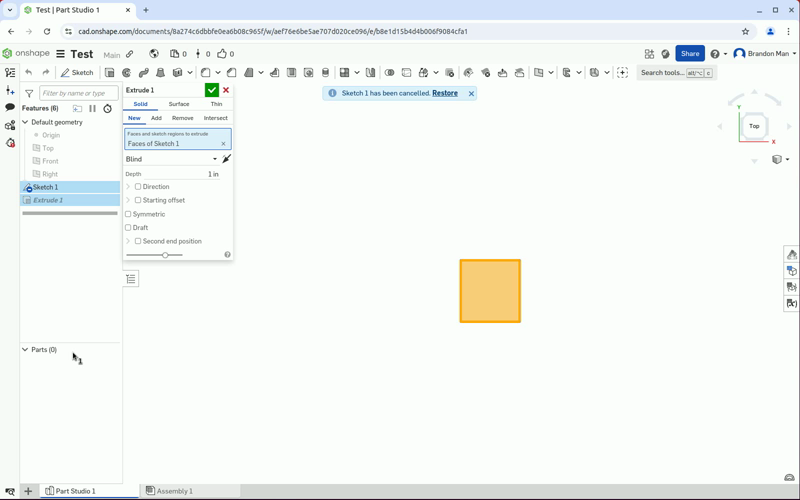
mouse_move(143, 106)
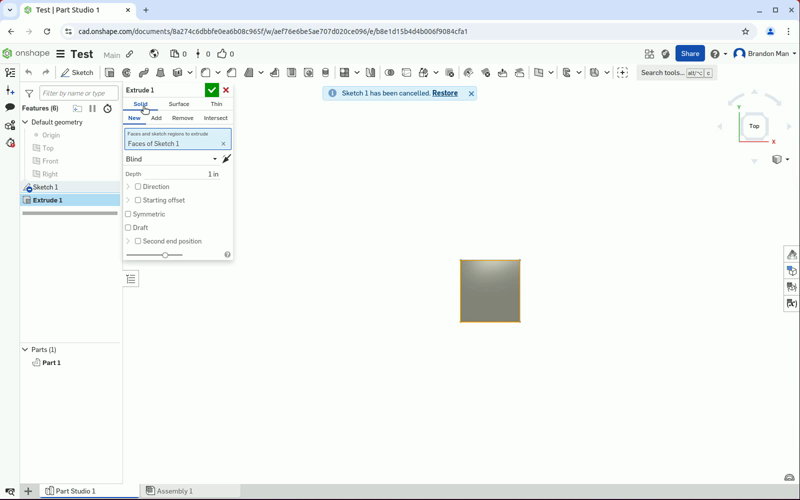
click(143, 106)
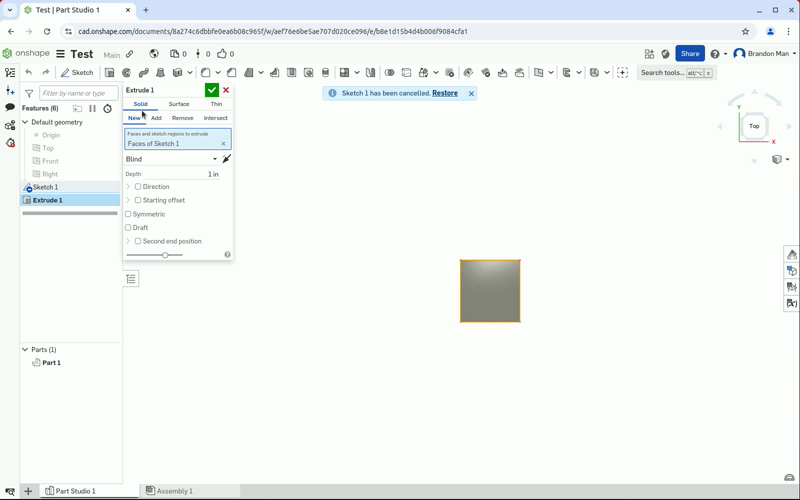
mouse_move(137, 120)
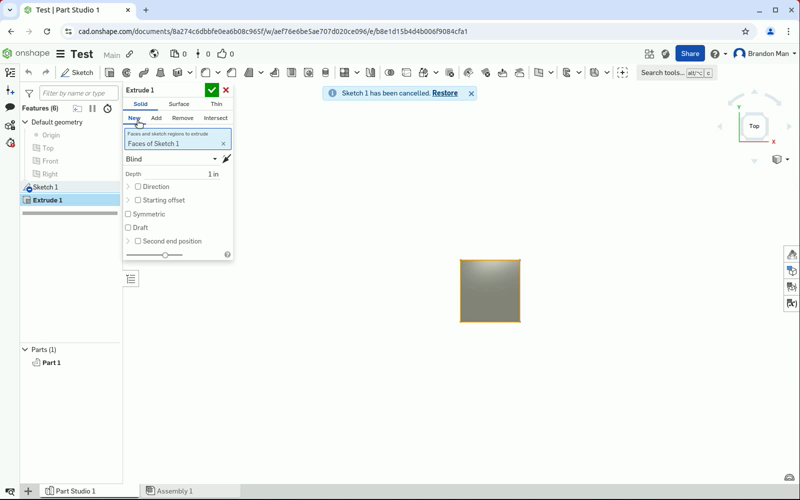
click(137, 120)
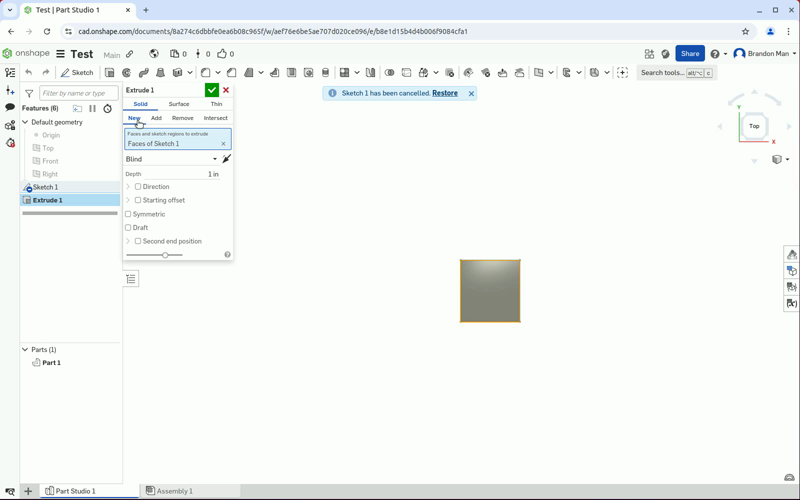
key(tab, 4)
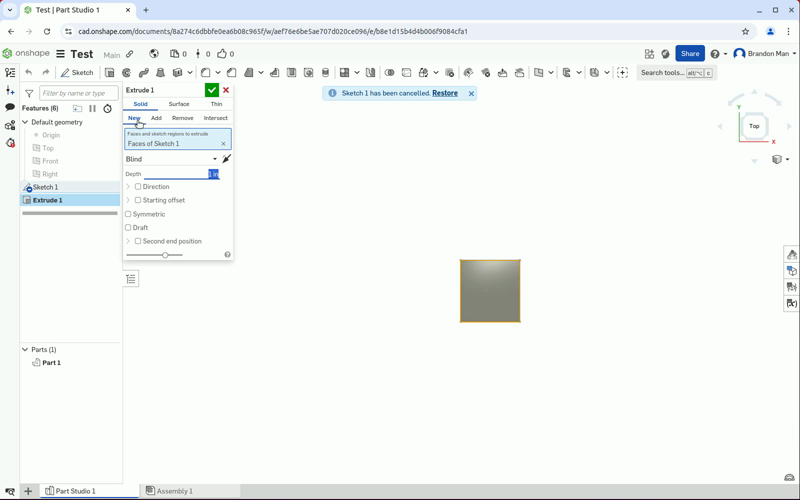
text(23.108)
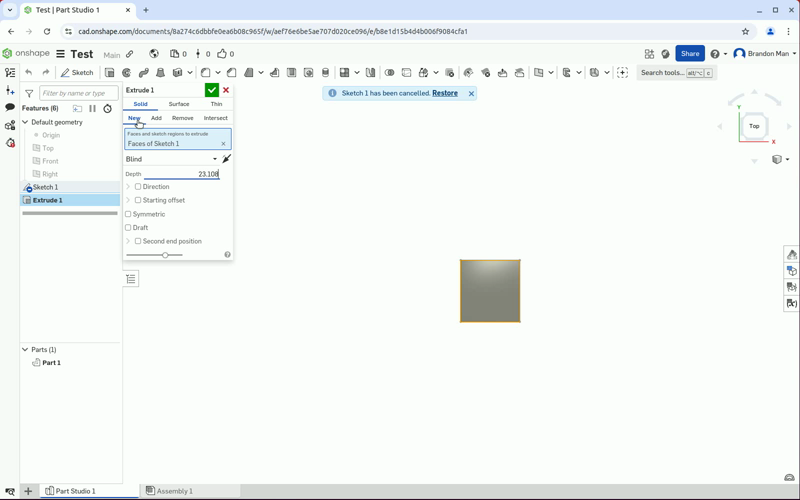
key(enter)
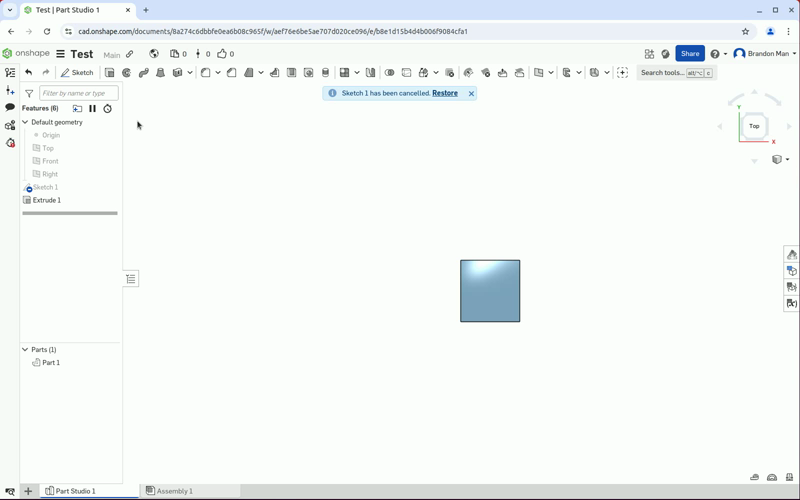
key(shift+h)
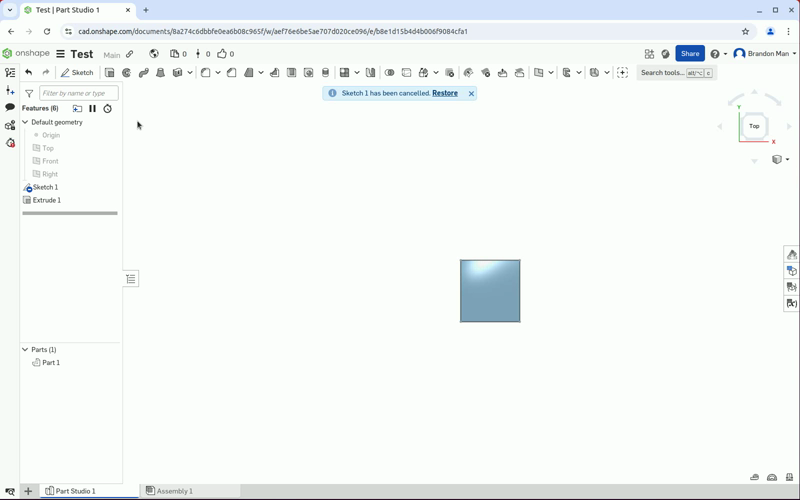
key(shift+h)
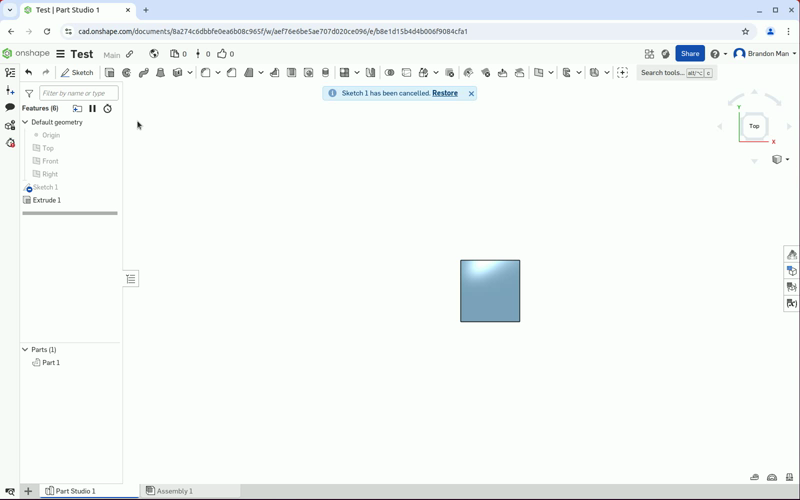
mouse_move(73, 189)
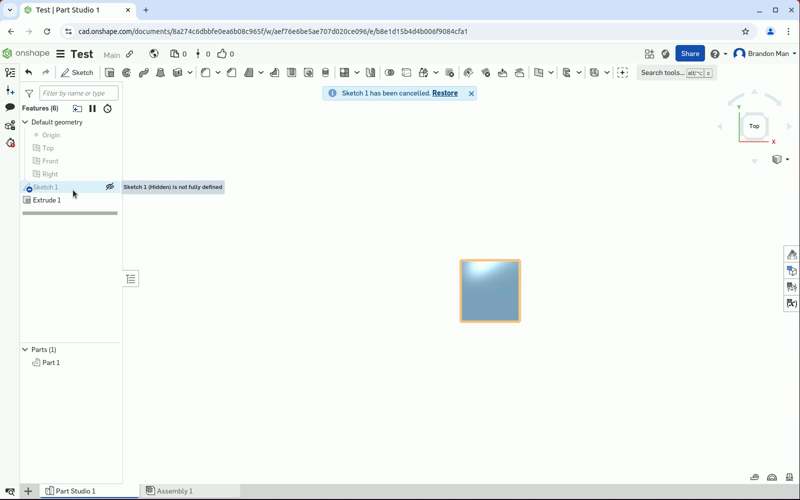
click(73, 189)
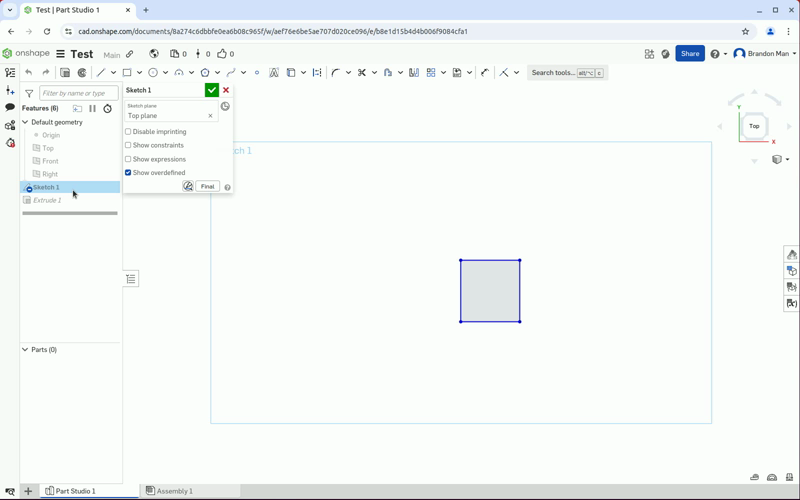
mouse_move(229, 92)
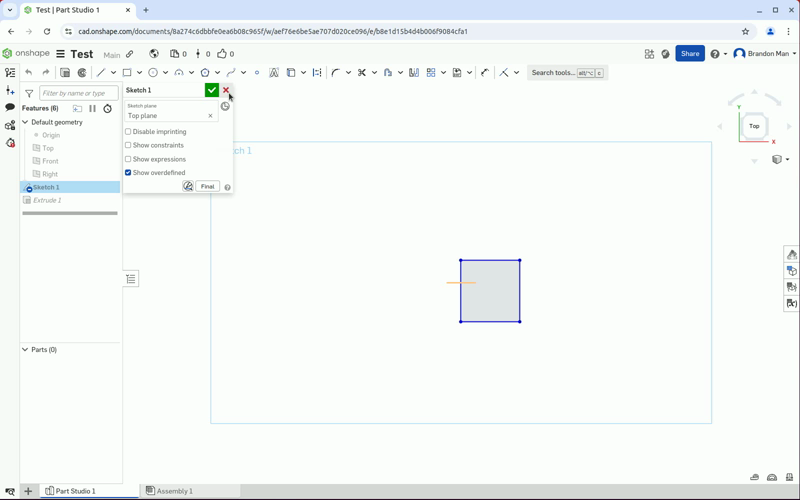
click(229, 92)
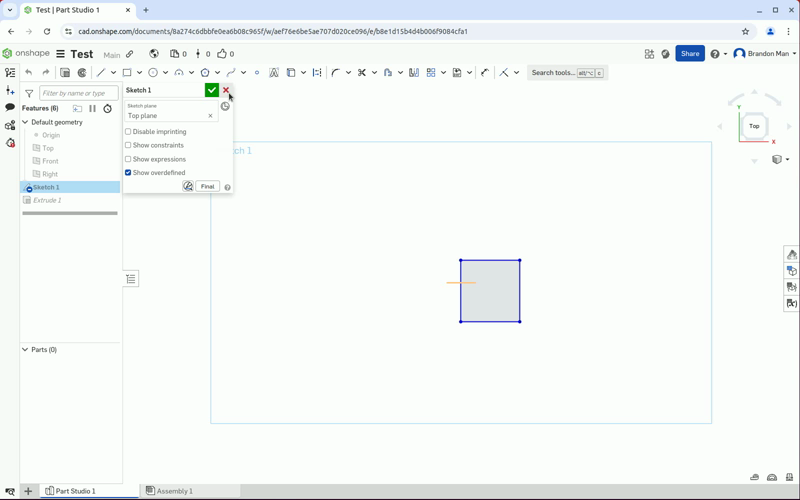
key(shift+s)
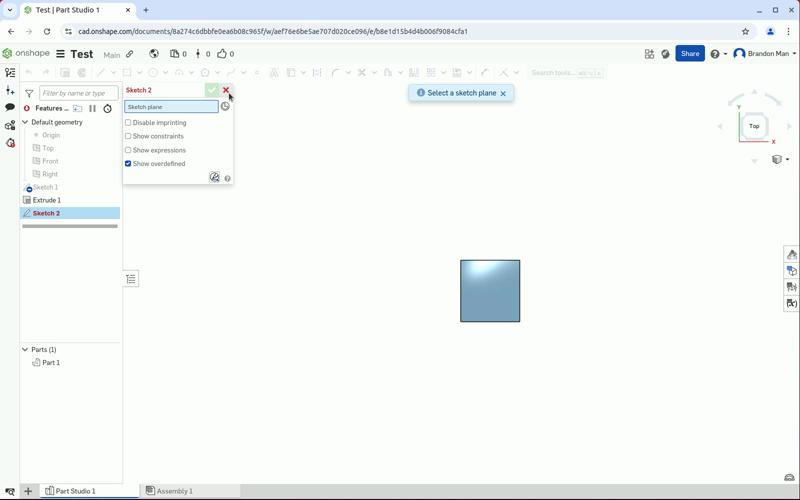
mouse_move(73, 150)
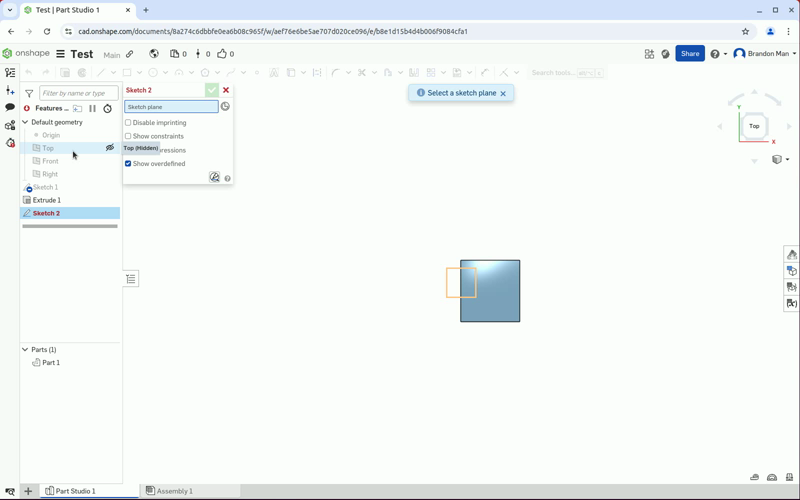
click(73, 150)
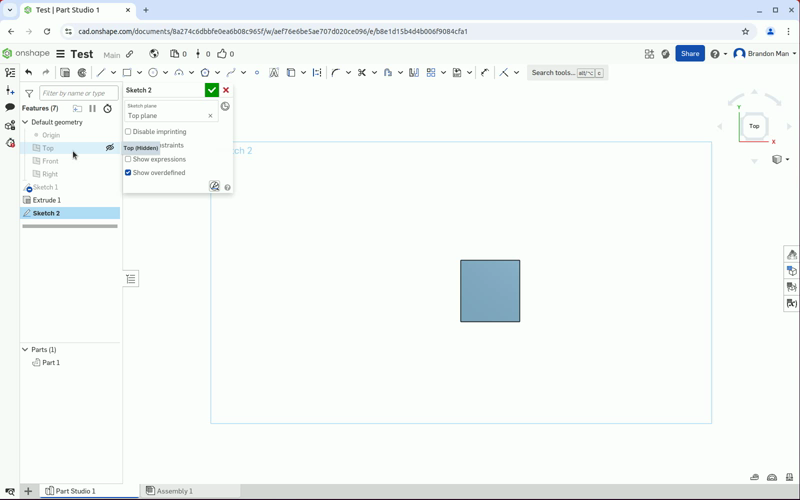
mouse_move(73, 352)
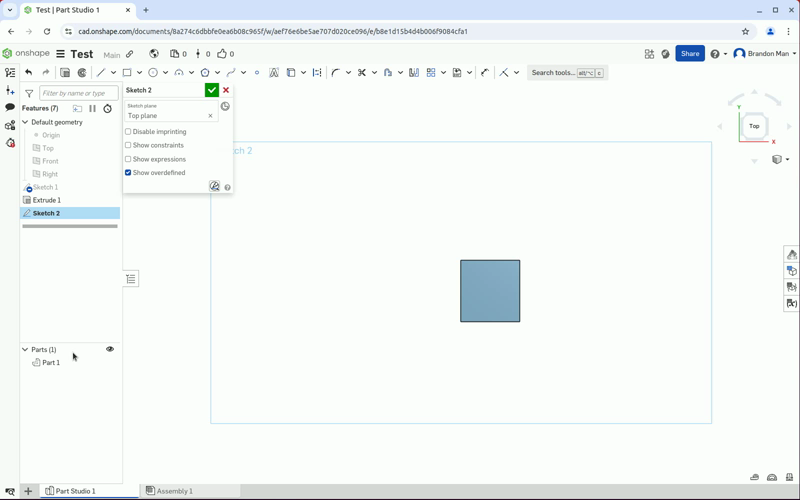
key(y)
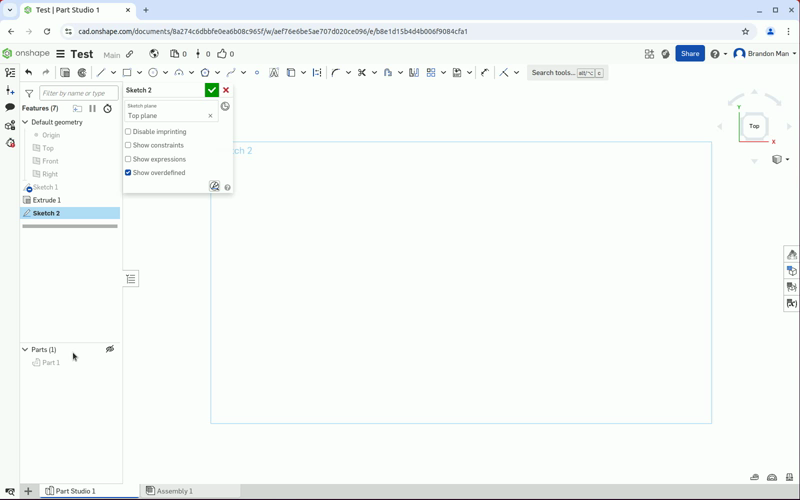
key(l)
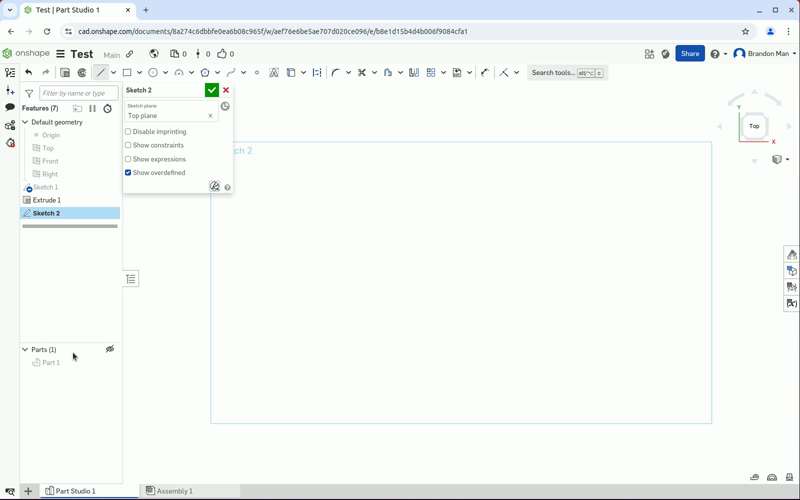
key_down(shift)
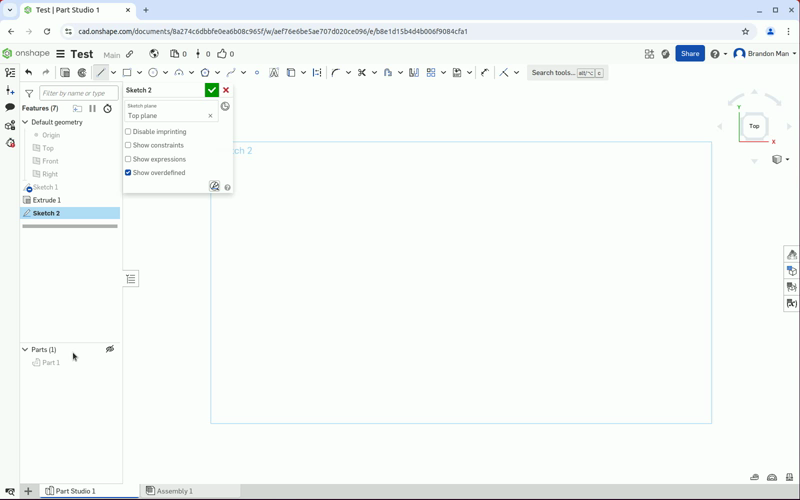
mouse_move(460, 321)
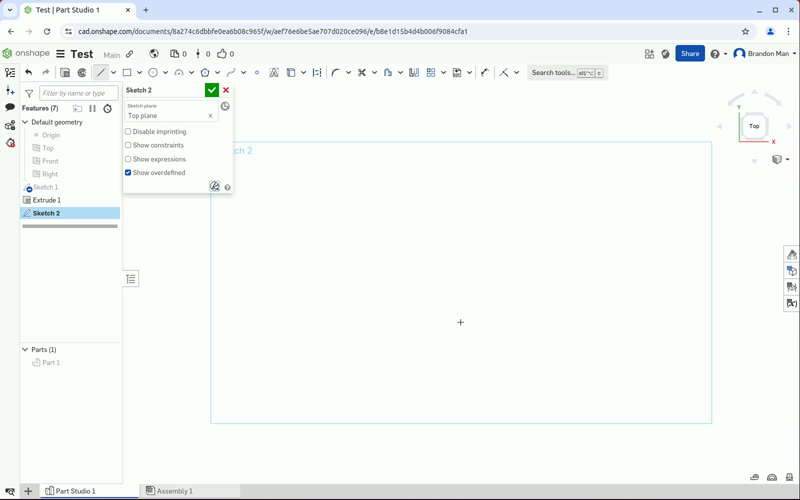
click(460, 321)
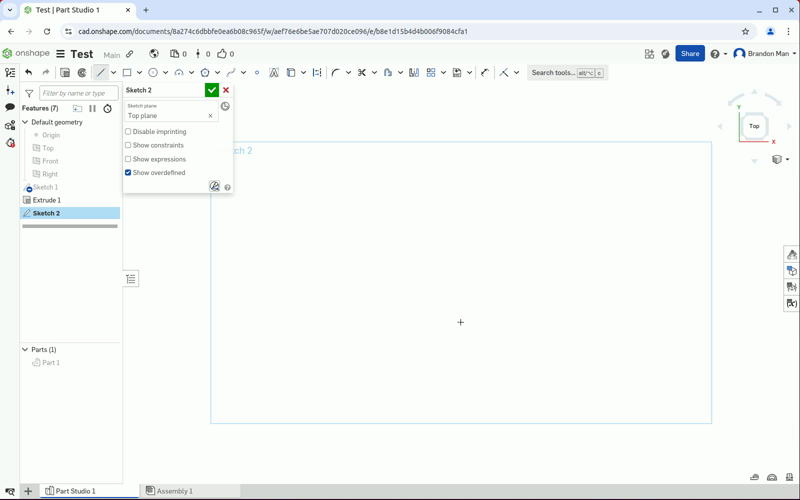
key_up(shift)
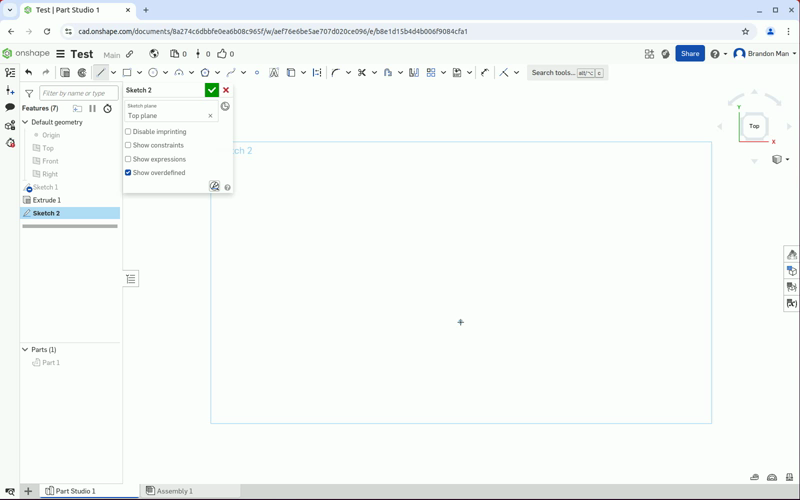
key_down(shift)
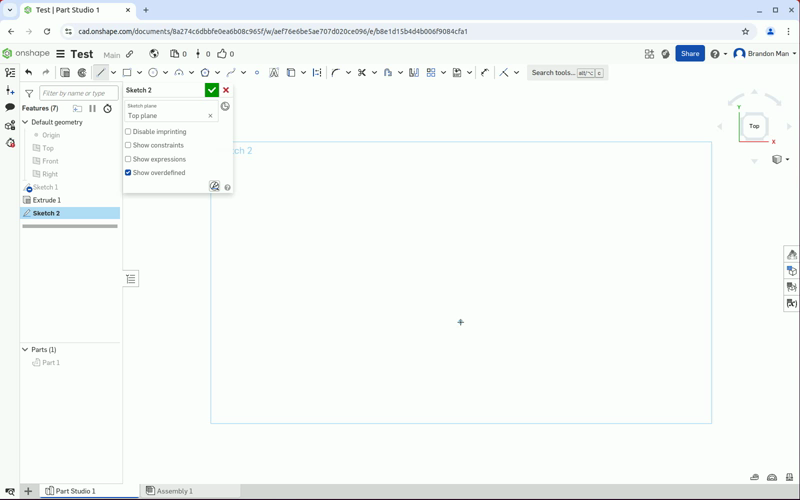
mouse_move(490, 321)
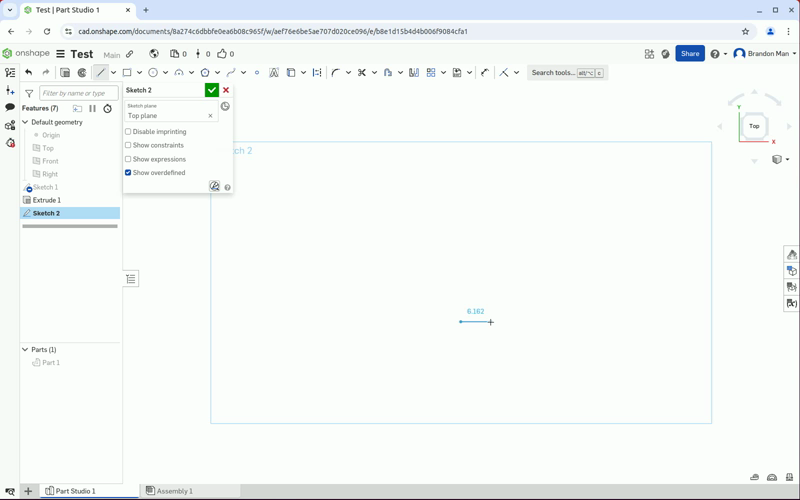
mouse_move(519, 321)
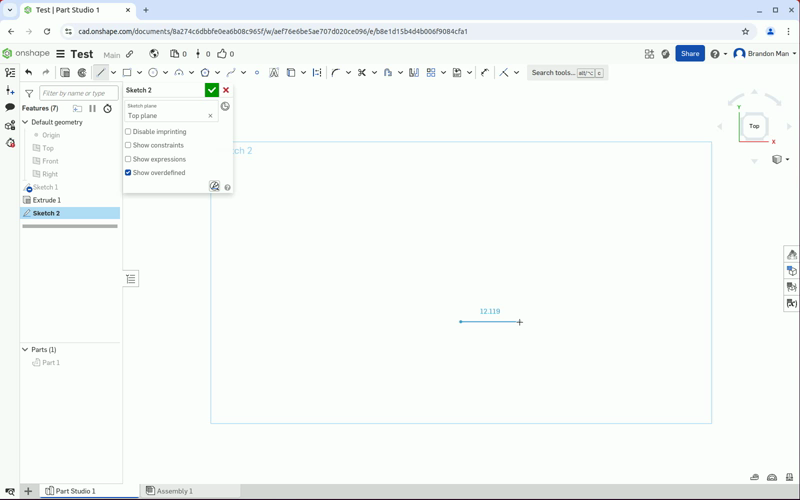
click(519, 321)
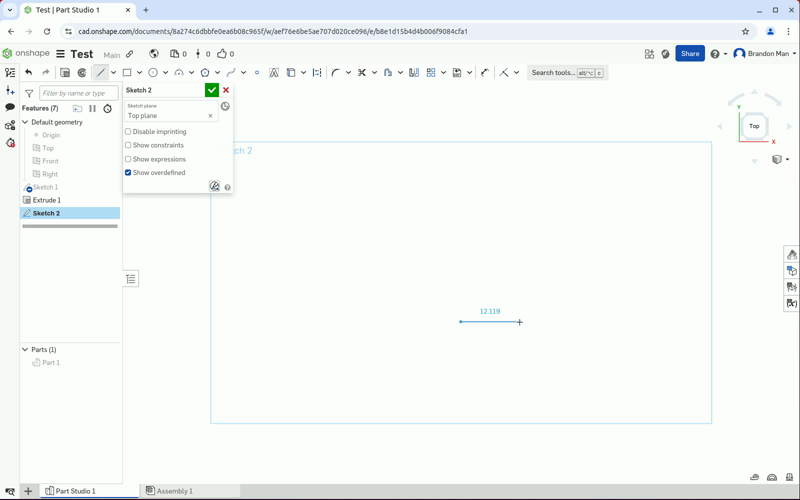
key_up(shift)
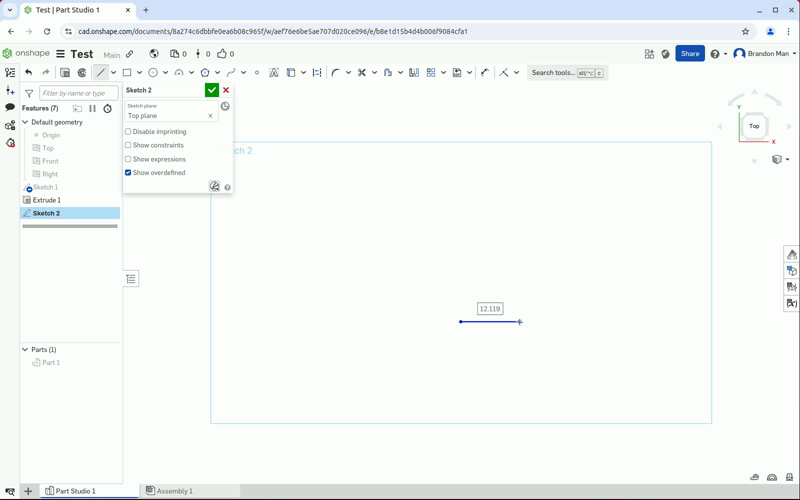
key_down(shift)
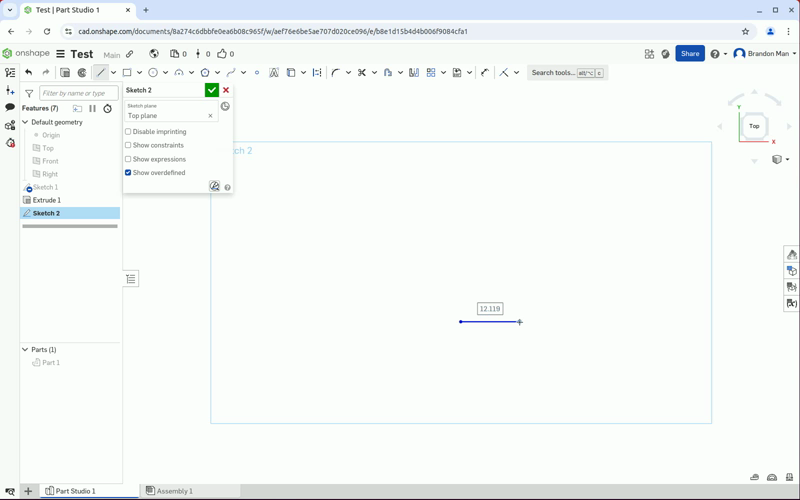
mouse_move(519, 260)
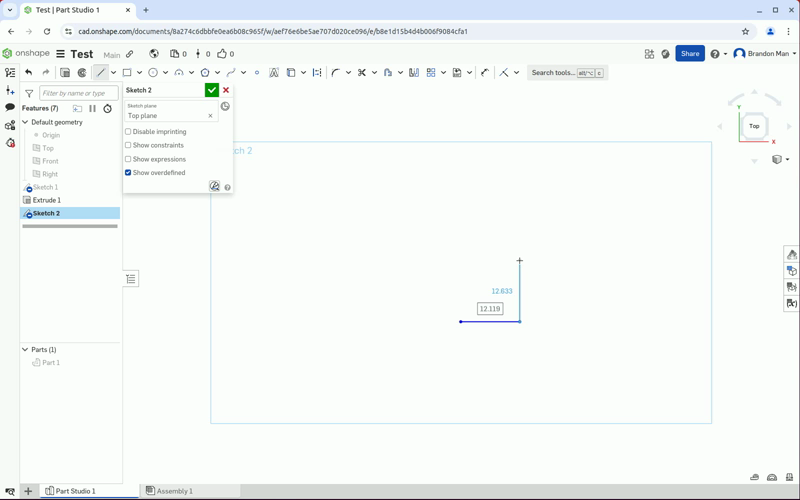
click(519, 260)
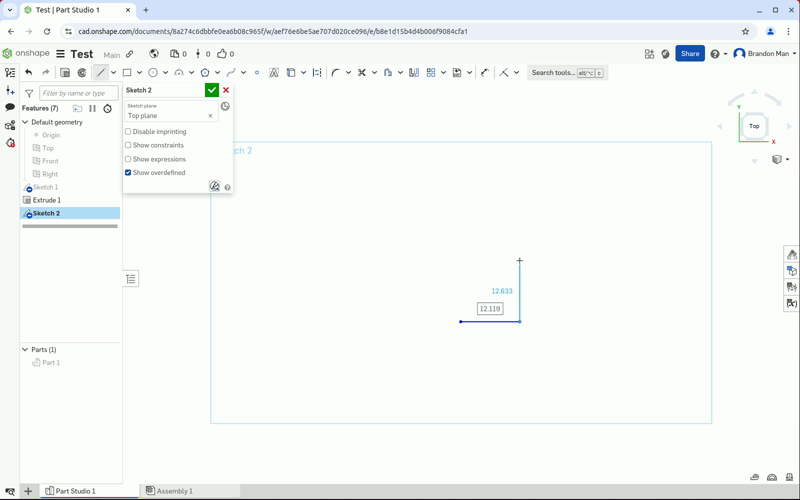
key_up(shift)
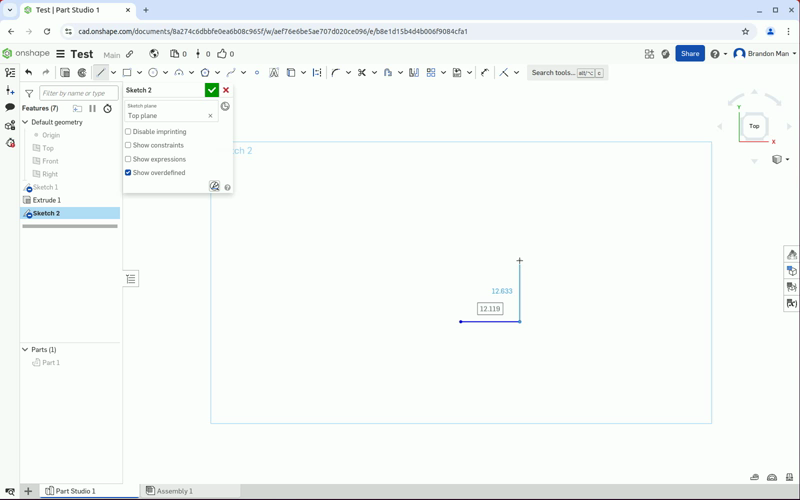
key_down(shift)
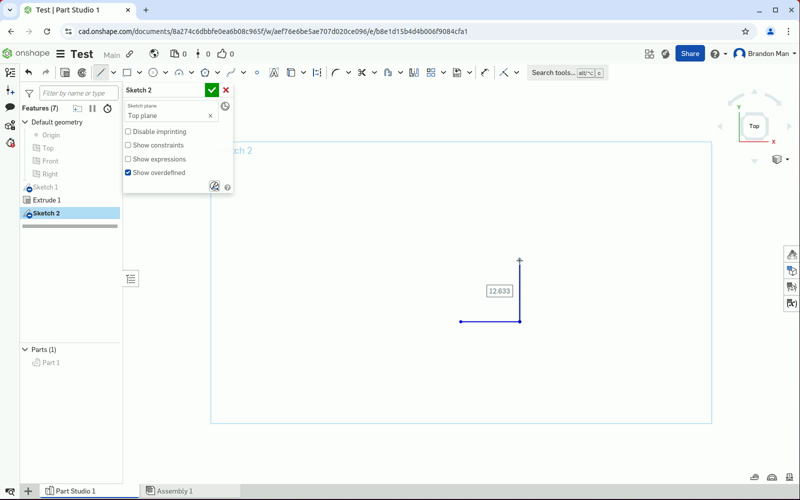
mouse_move(549, 260)
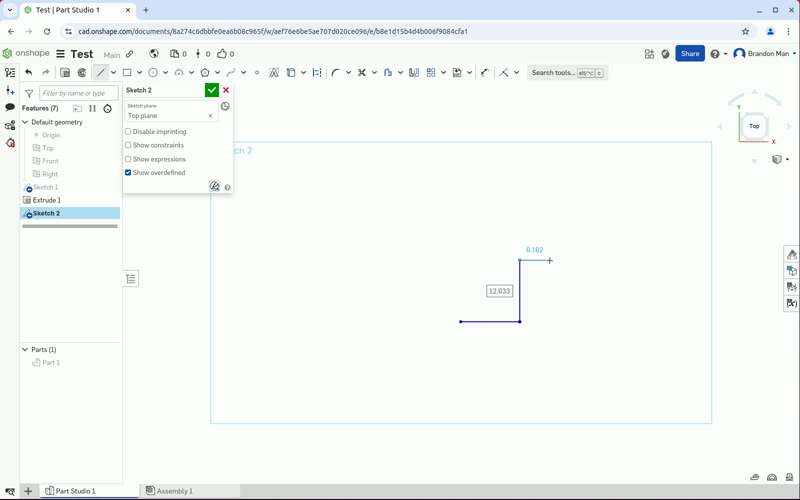
mouse_move(460, 260)
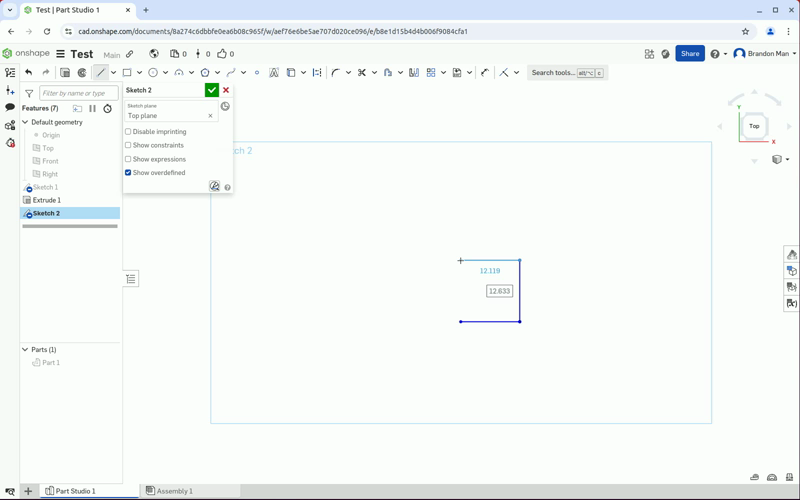
click(460, 260)
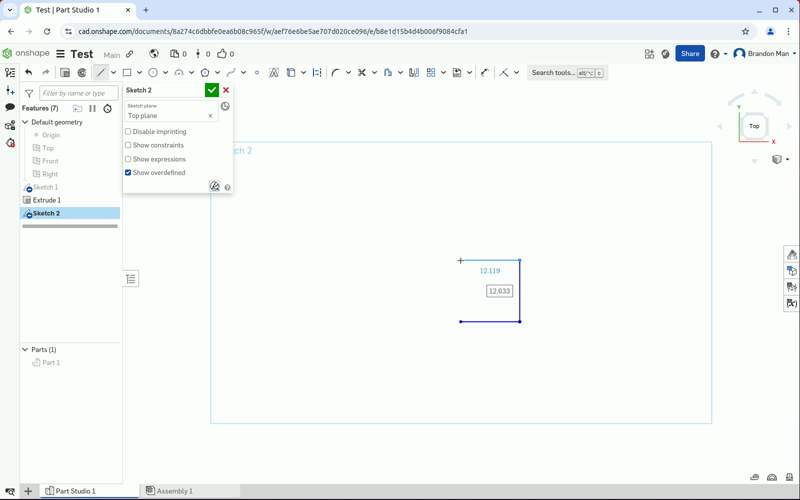
key_up(shift)
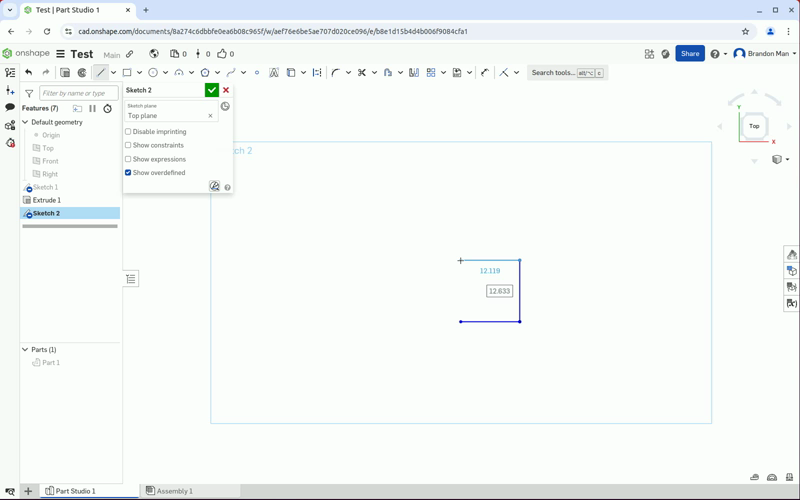
key_down(shift)
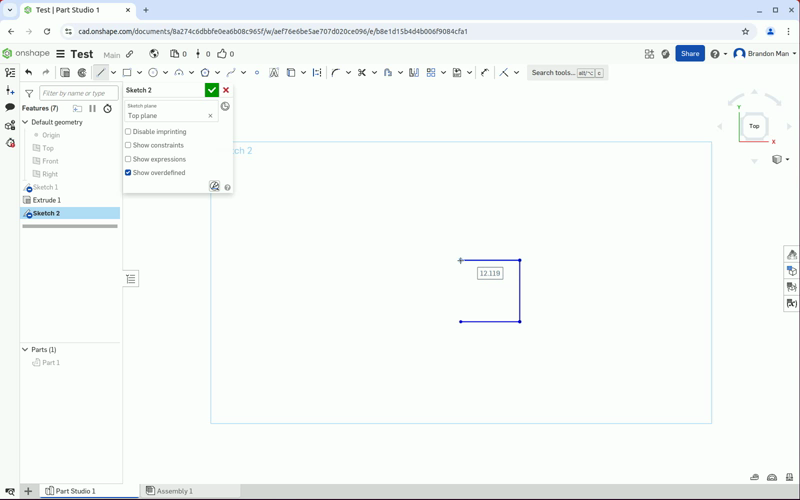
mouse_move(460, 321)
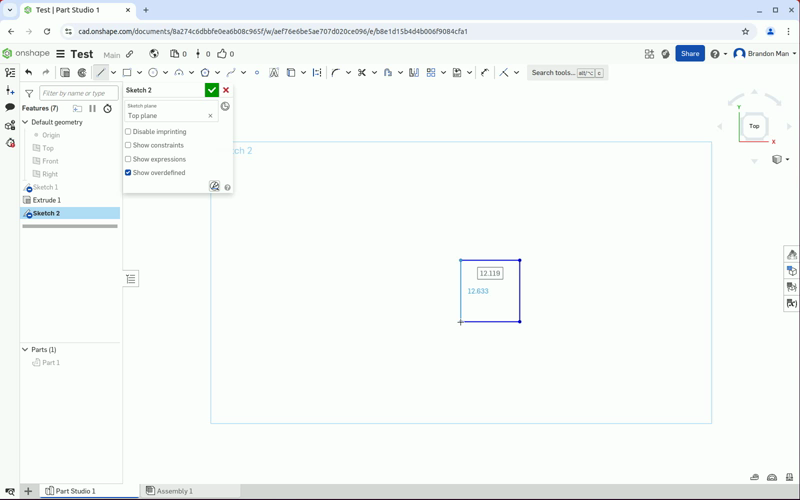
key_up(shift)
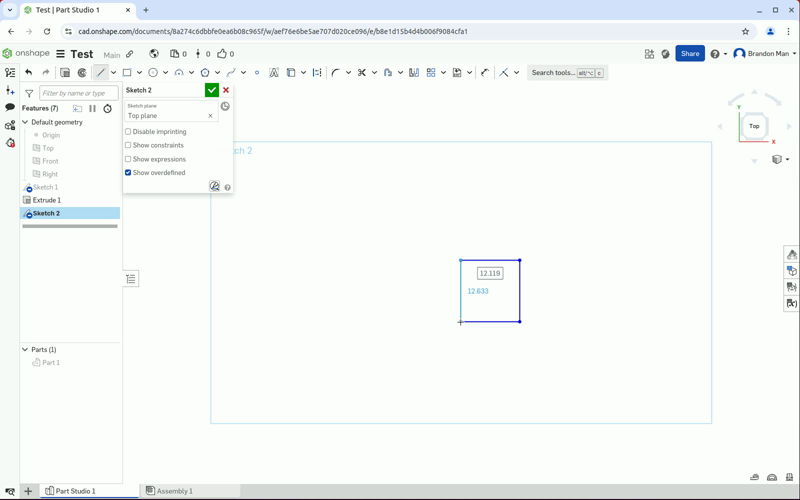
click(460, 321)
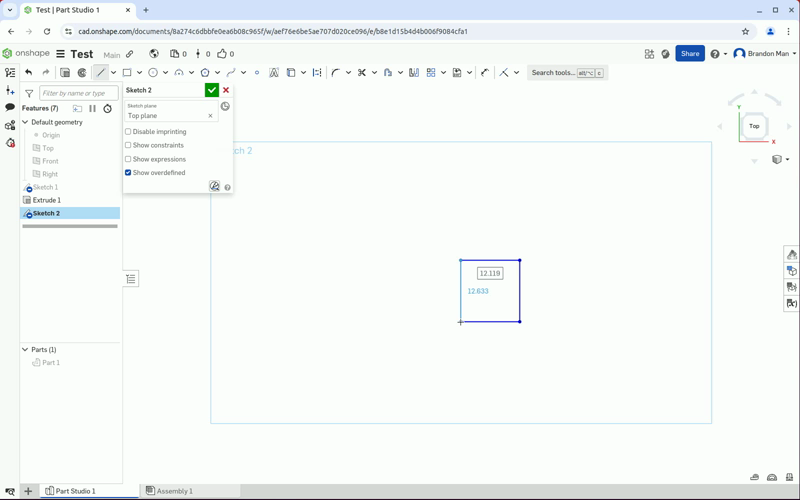
key(esc)
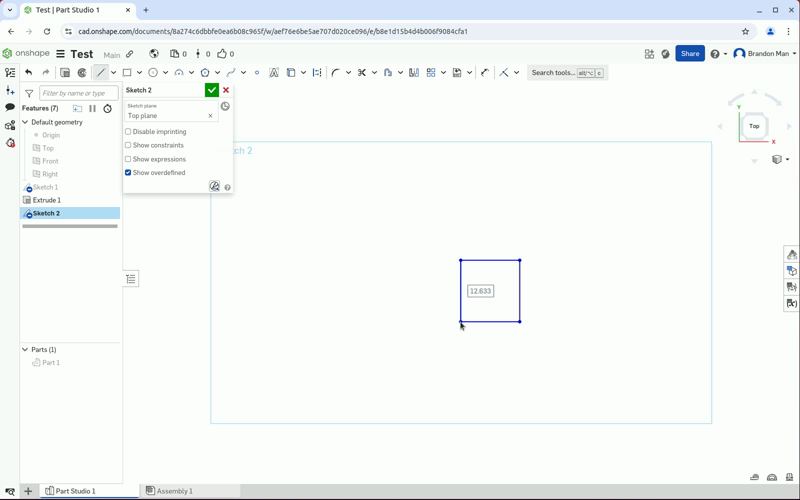
mouse_move(501, 315)
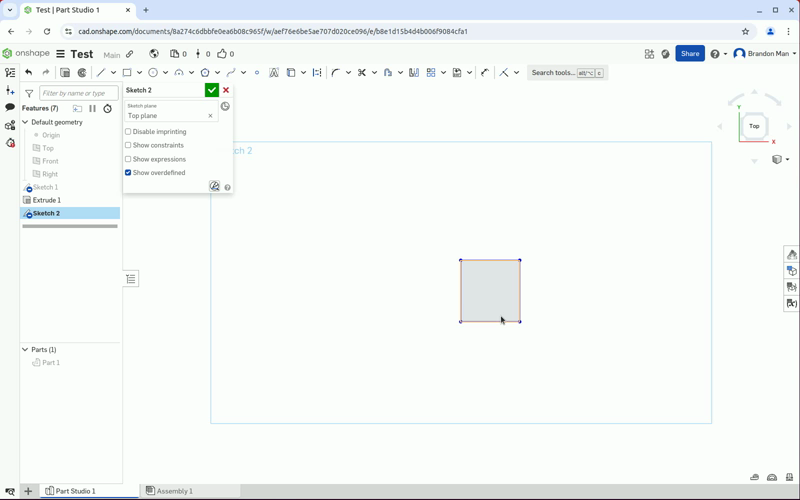
click(501, 315)
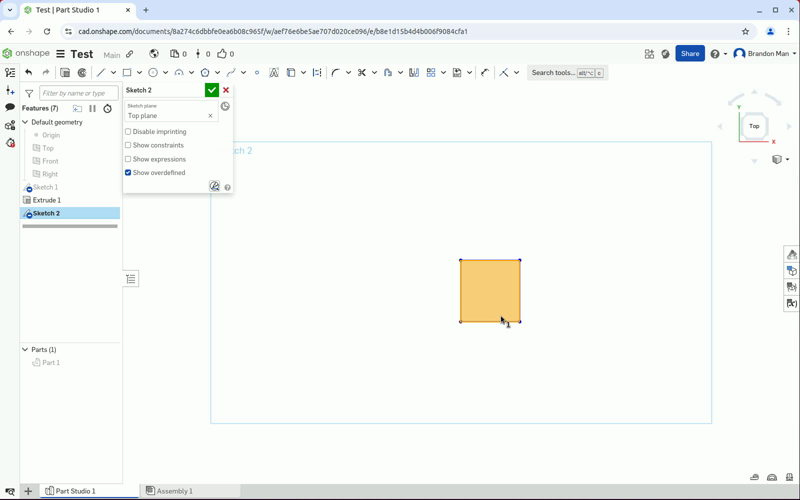
mouse_move(73, 352)
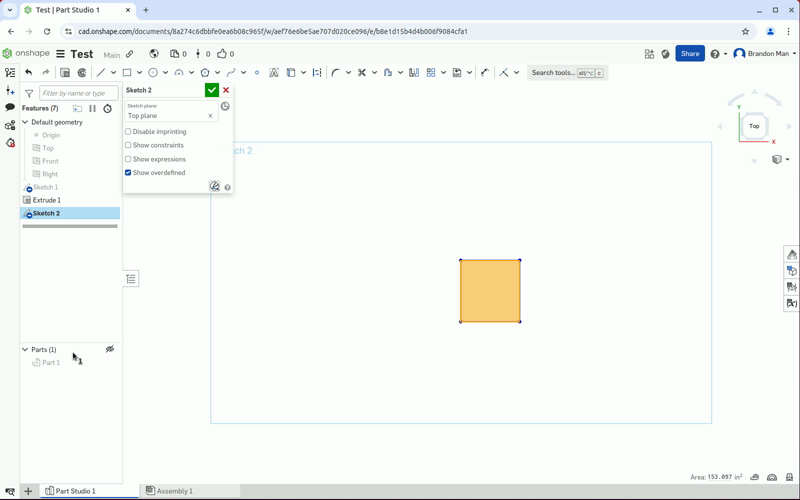
key(shift+y)
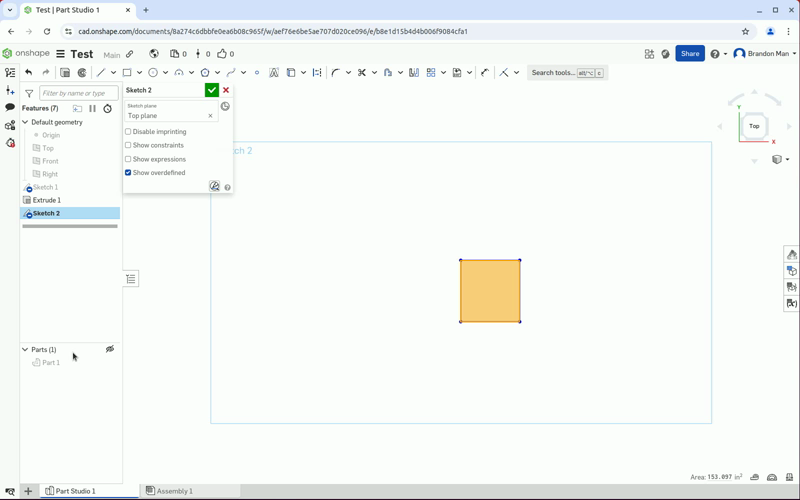
key(shift+e)
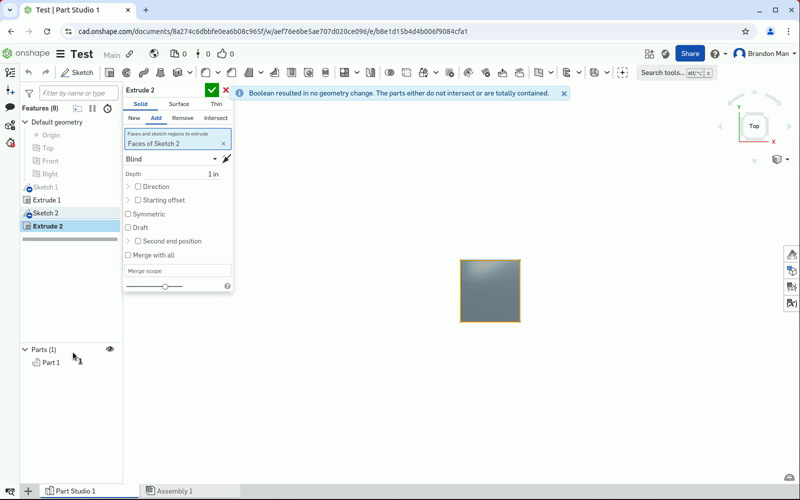
mouse_move(143, 106)
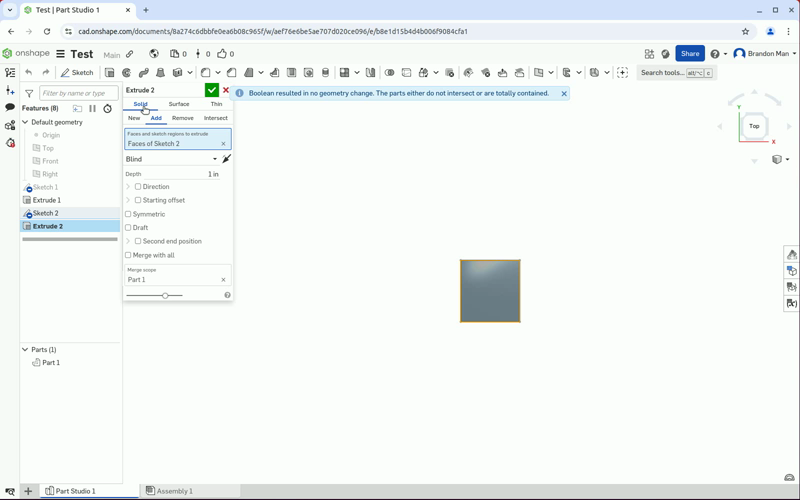
click(143, 106)
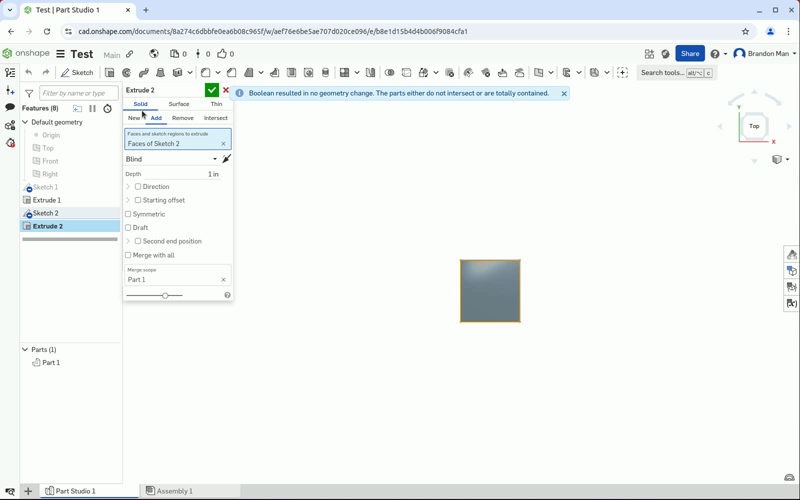
mouse_move(137, 120)
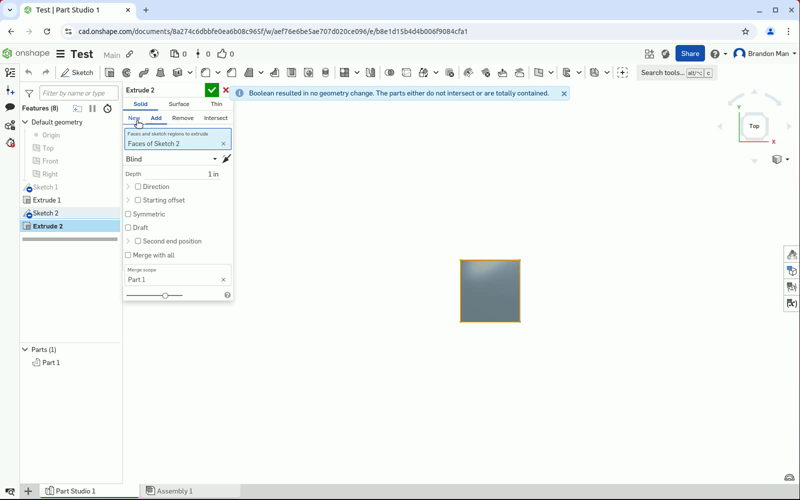
click(137, 120)
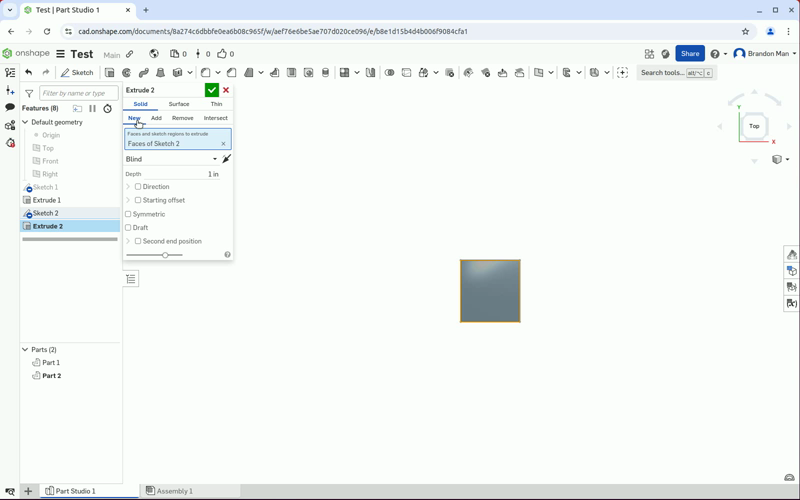
key(tab, 4)
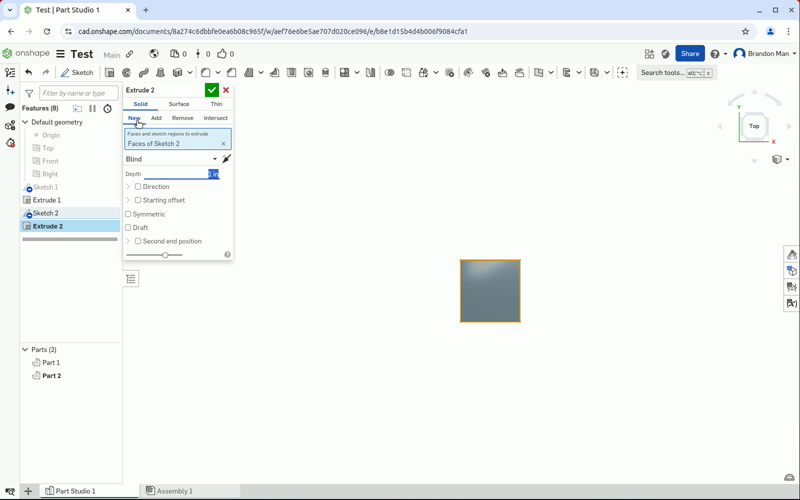
text(23.108)
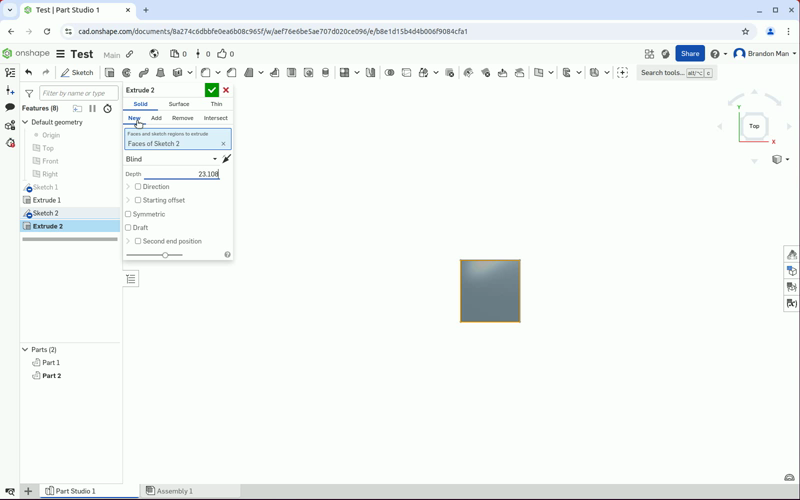
key(enter)
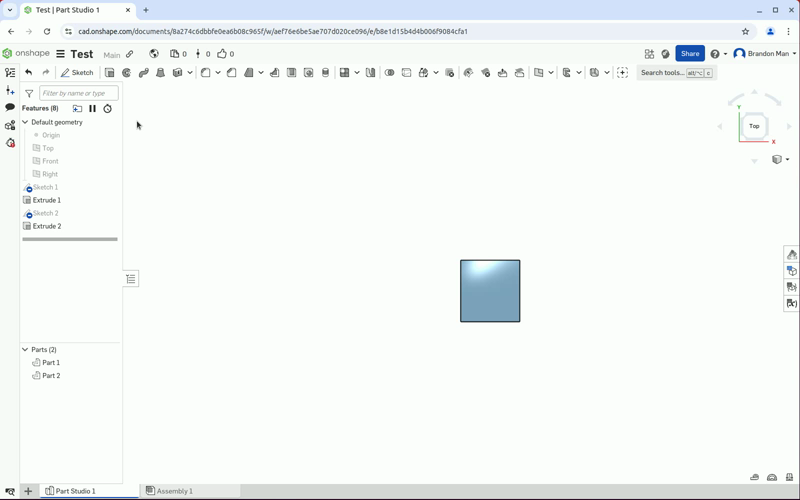
key(shift+h)
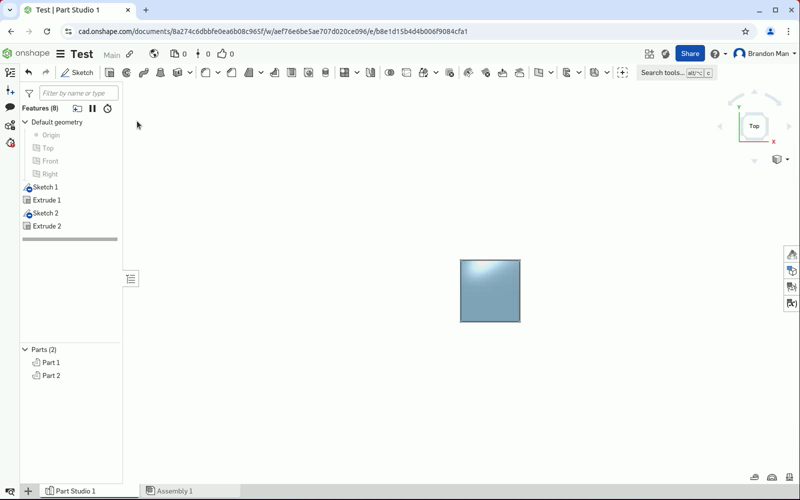
key(shift+h)
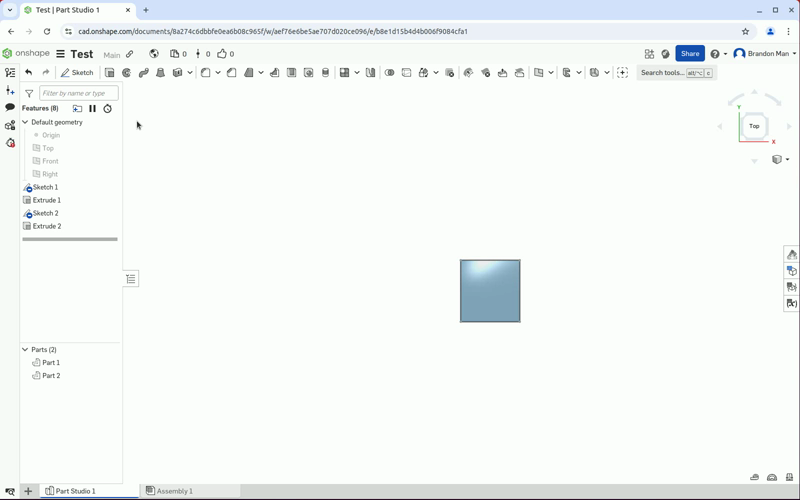
key(shift+7)
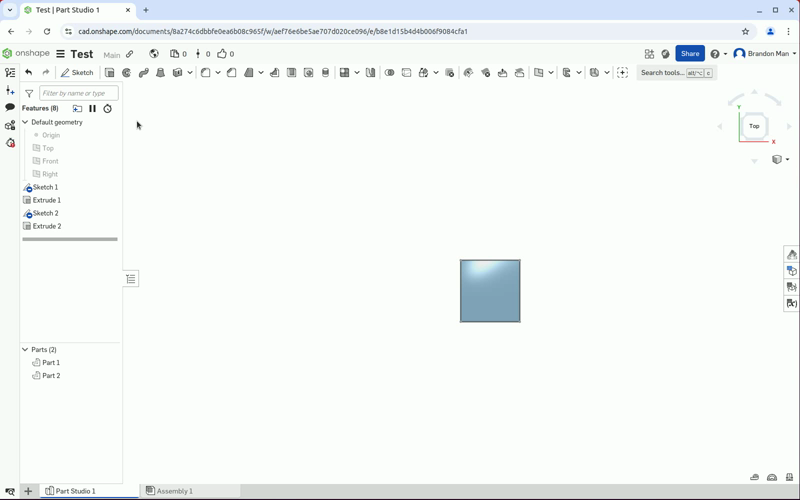
key(up, 3)
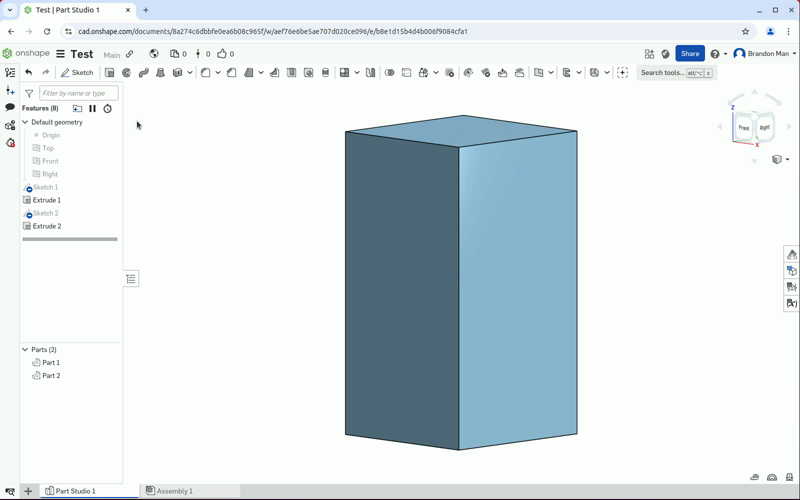
key(left, 3)
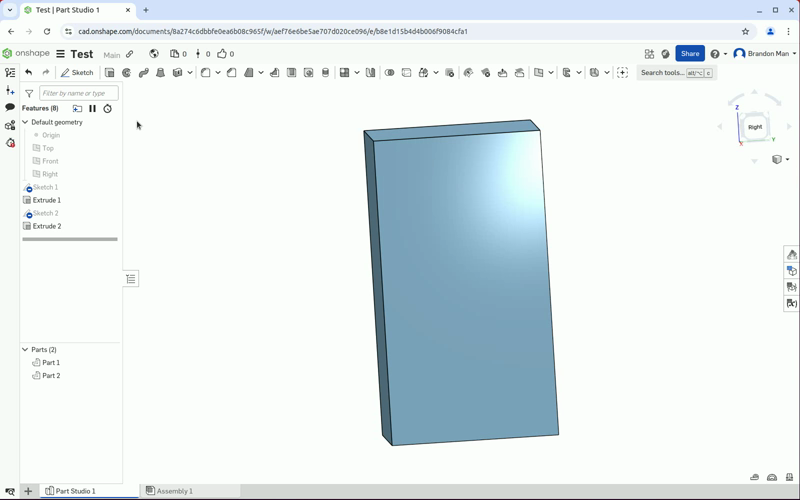
key(right, 3)
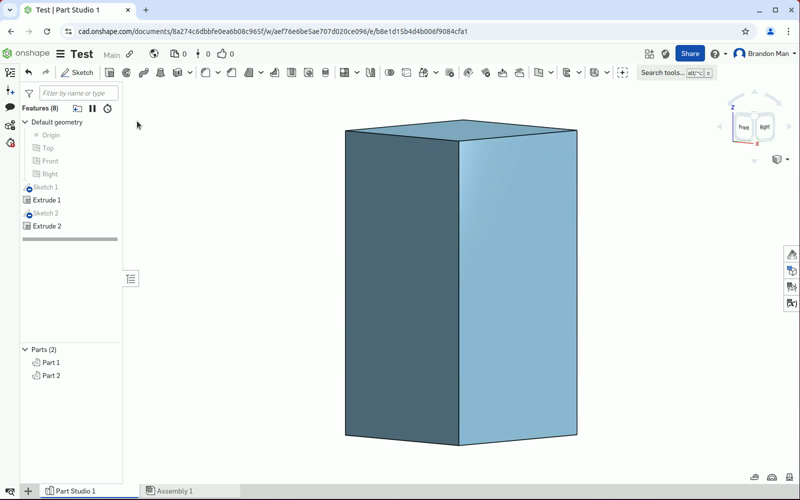
key(down, 3)
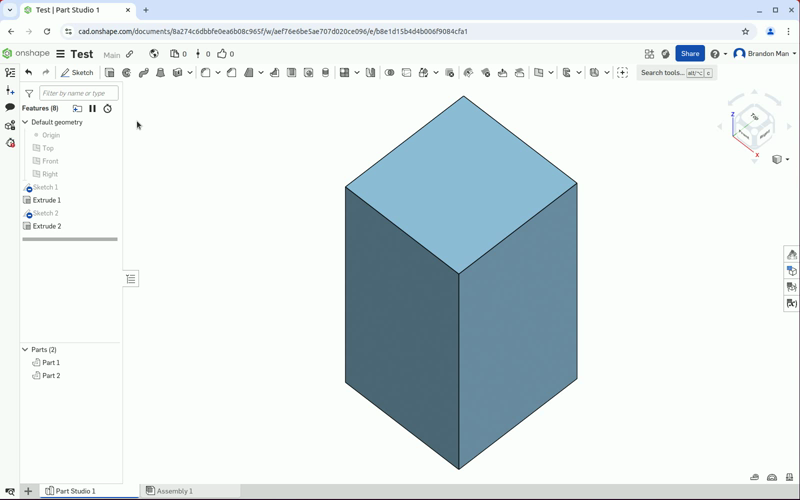
mouse_move(73, 189)
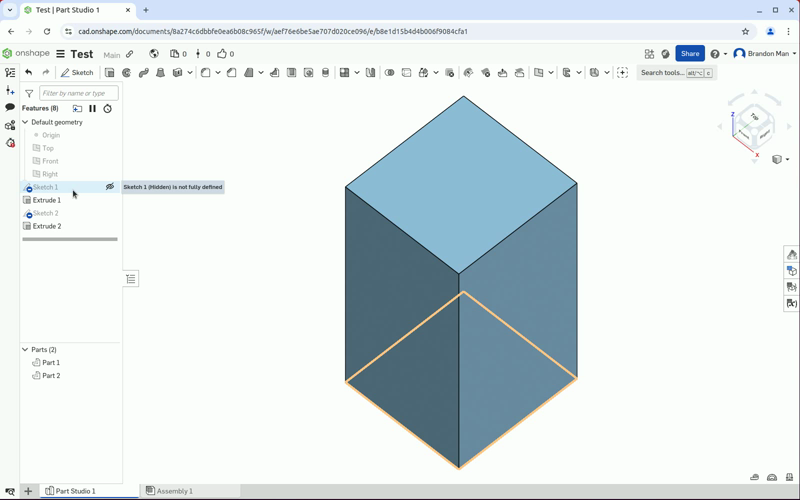
click(73, 189)